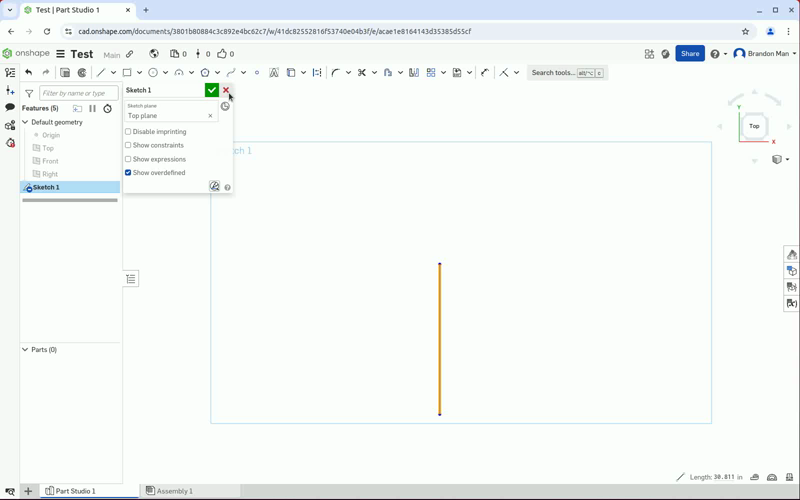
key(shift+h)
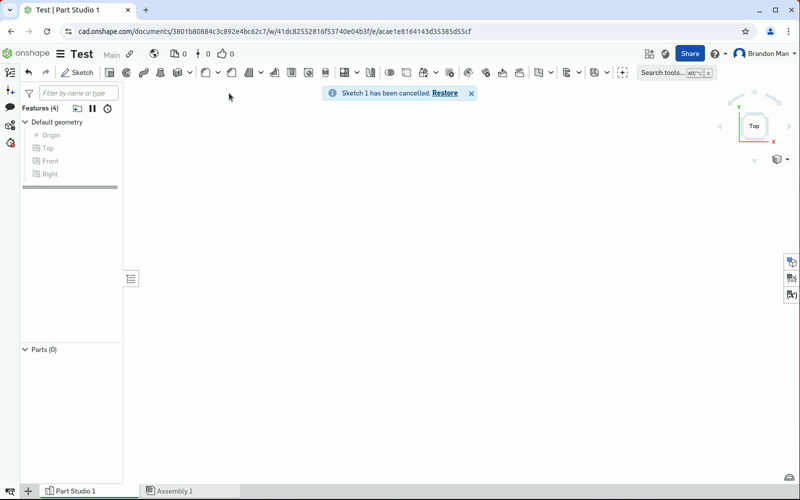
mouse_move(73, 352)
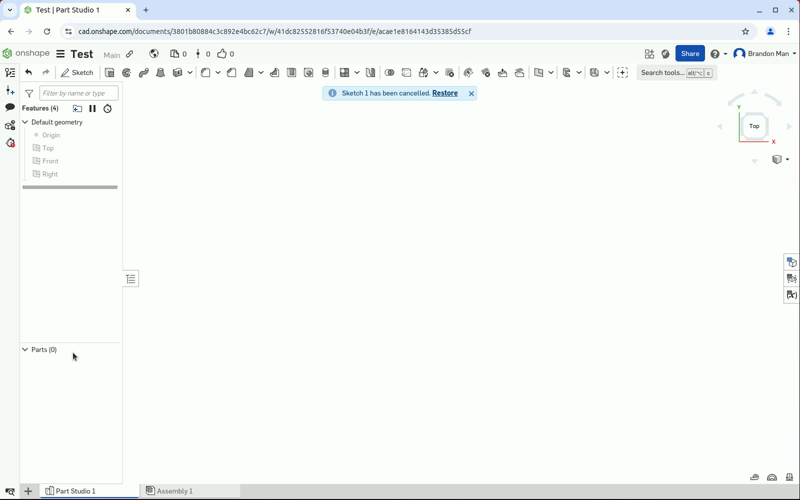
key(y)
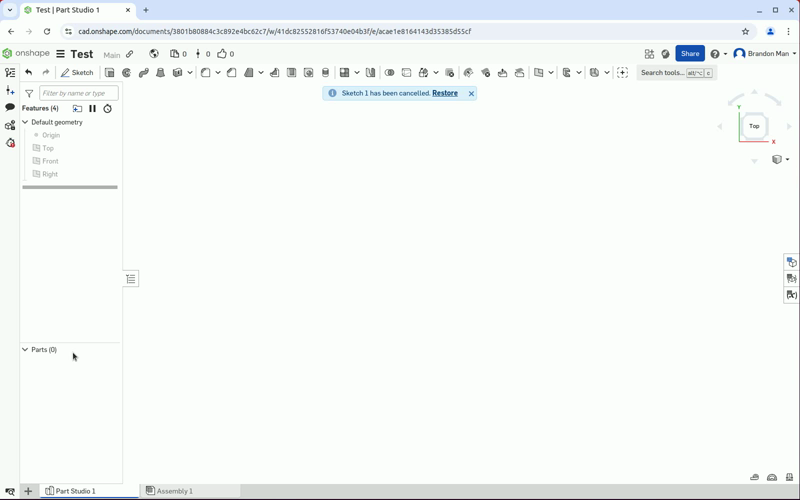
key(shift+p)
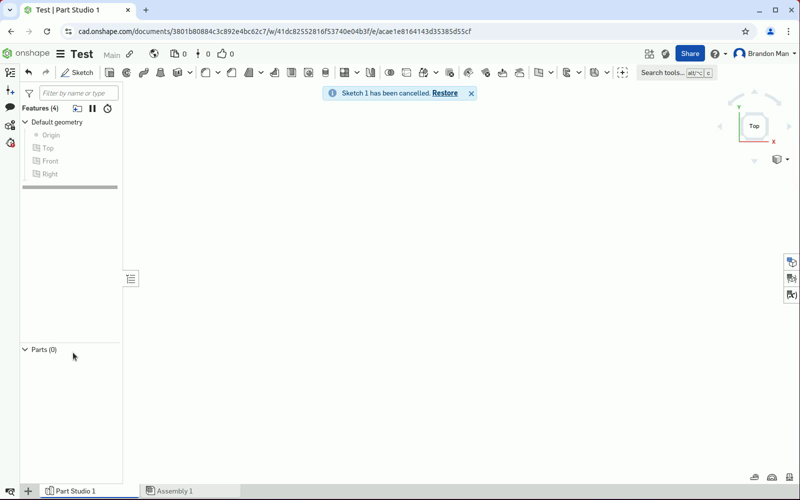
key(space)
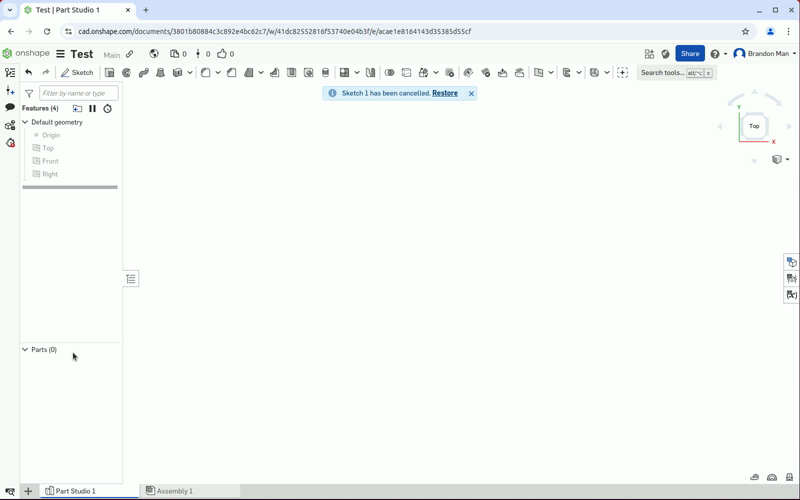
key_down(shift)
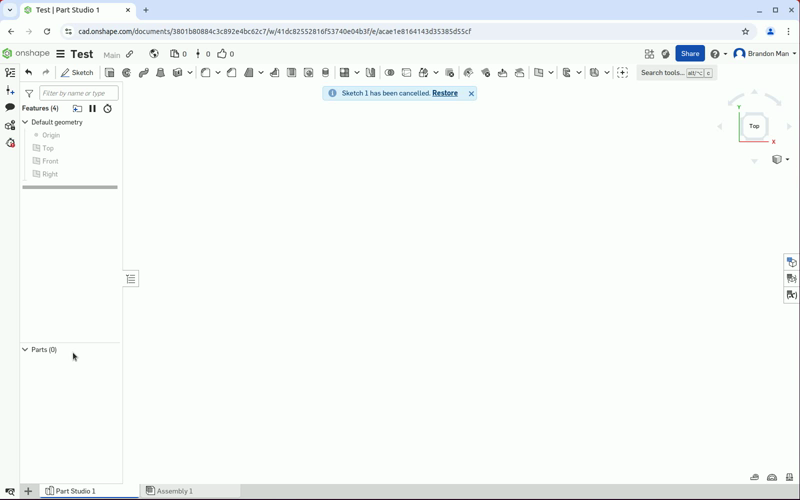
key(up)
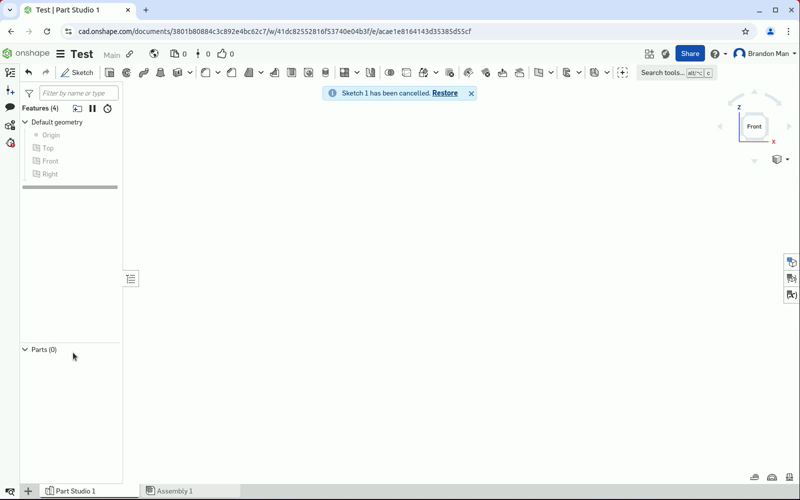
key_up(shift)
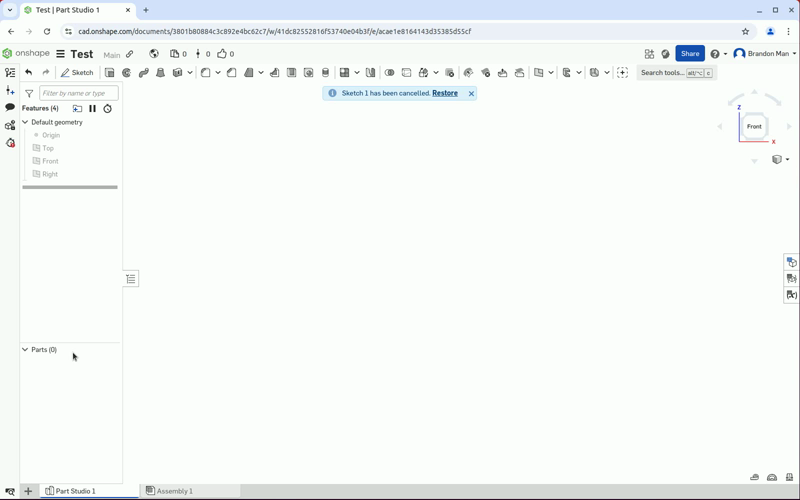
mouse_move(73, 352)
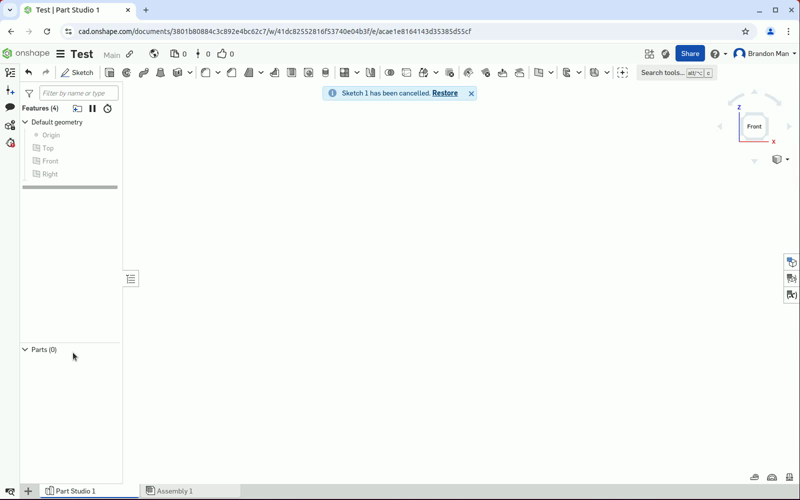
key(shift+y)
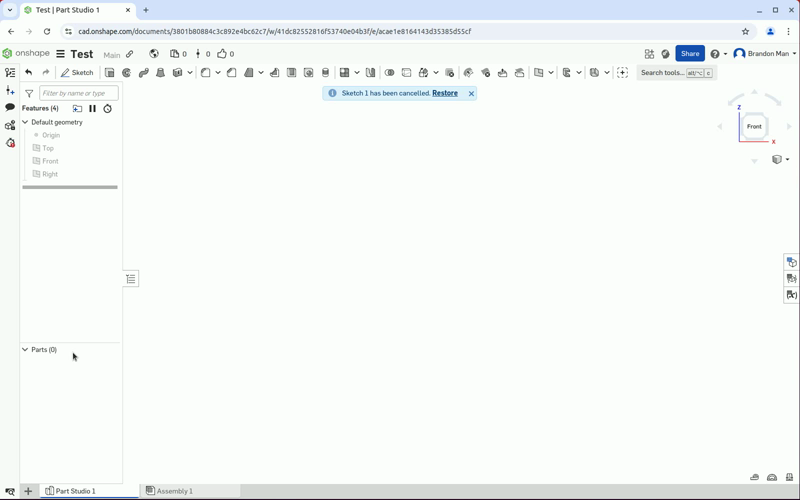
key(shift+s)
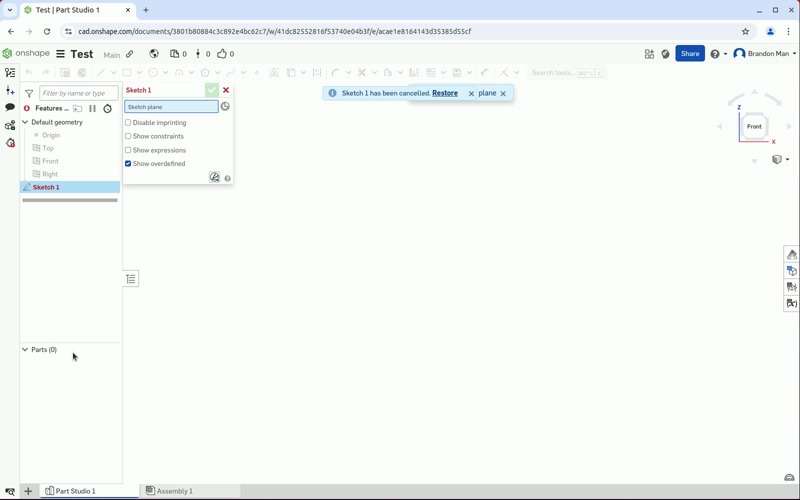
mouse_move(73, 163)
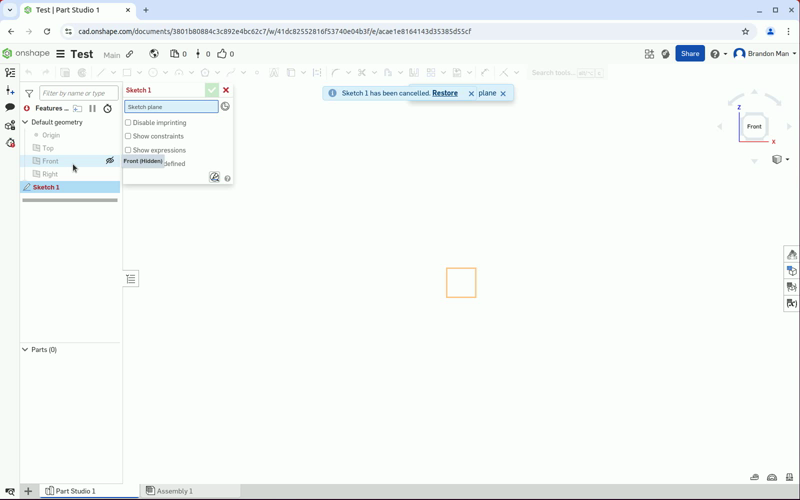
click(73, 163)
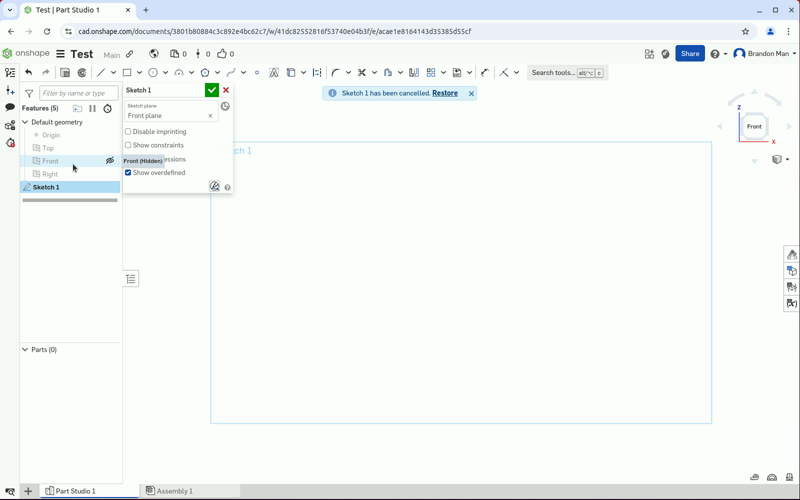
mouse_move(73, 352)
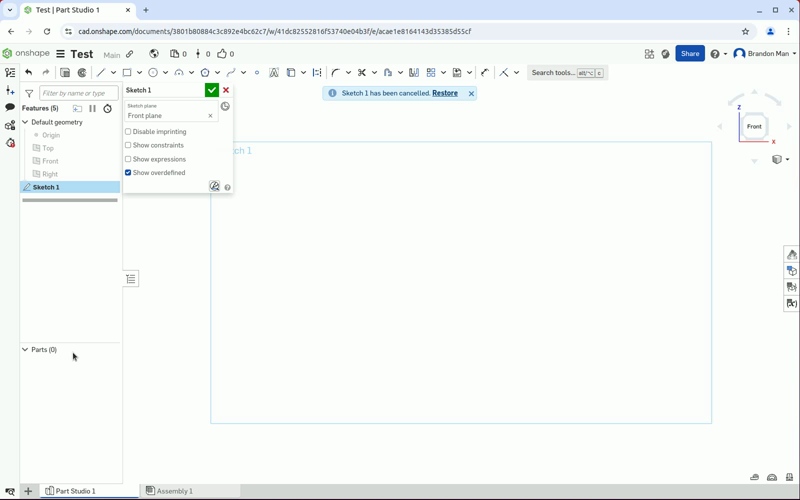
key(y)
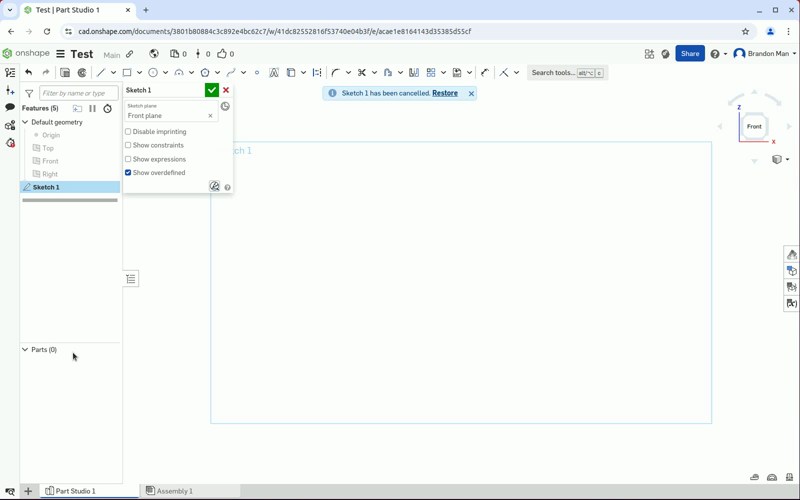
key(l)
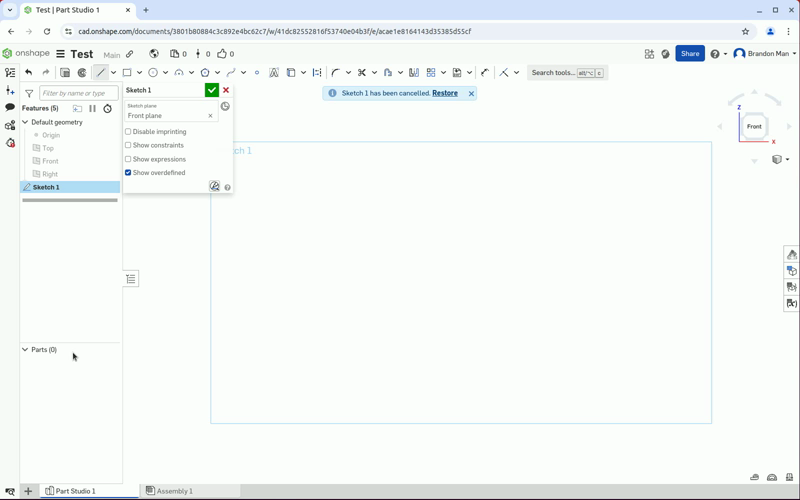
key_down(shift)
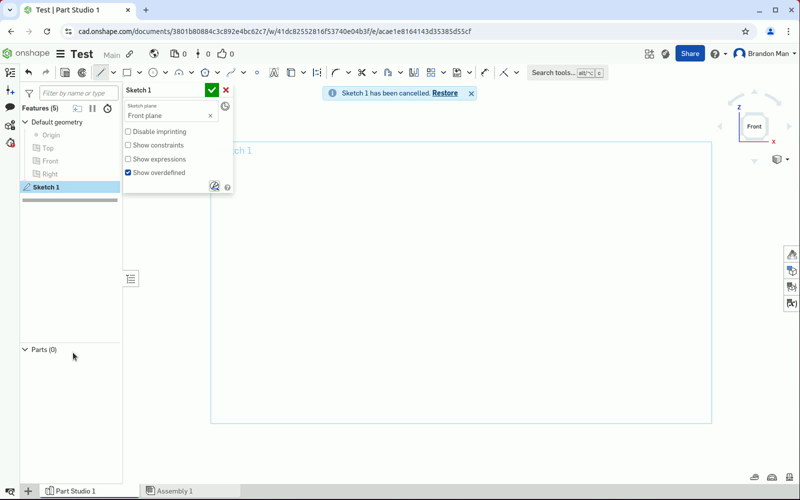
mouse_move(460, 282)
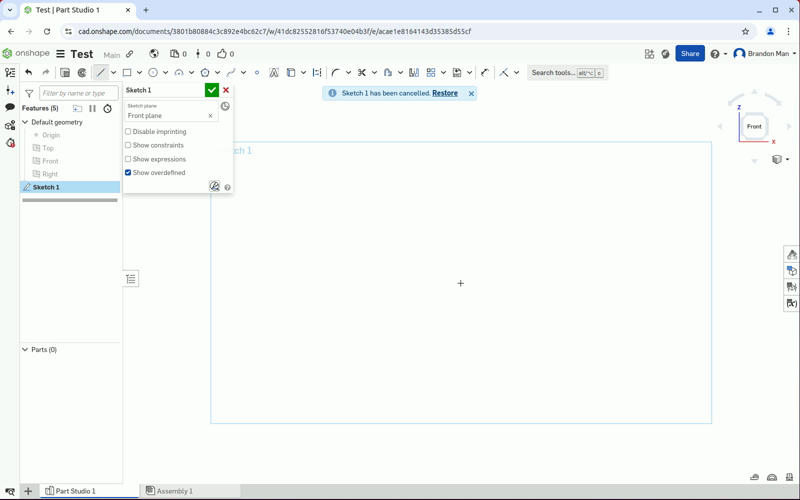
click(460, 282)
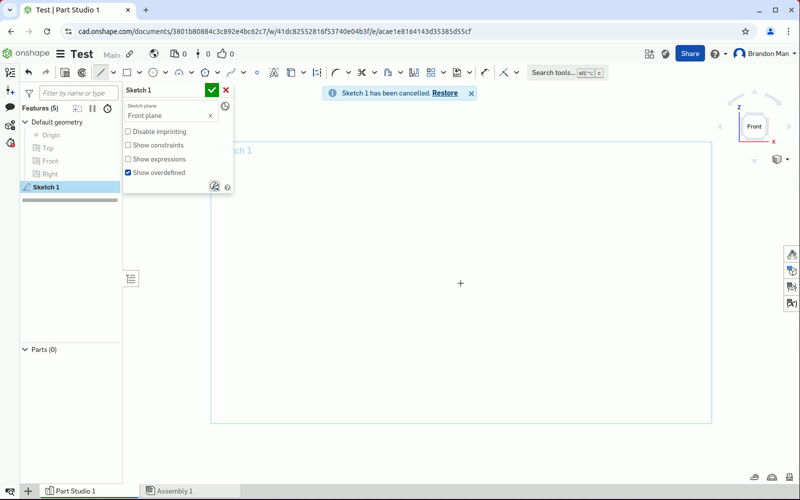
key_up(shift)
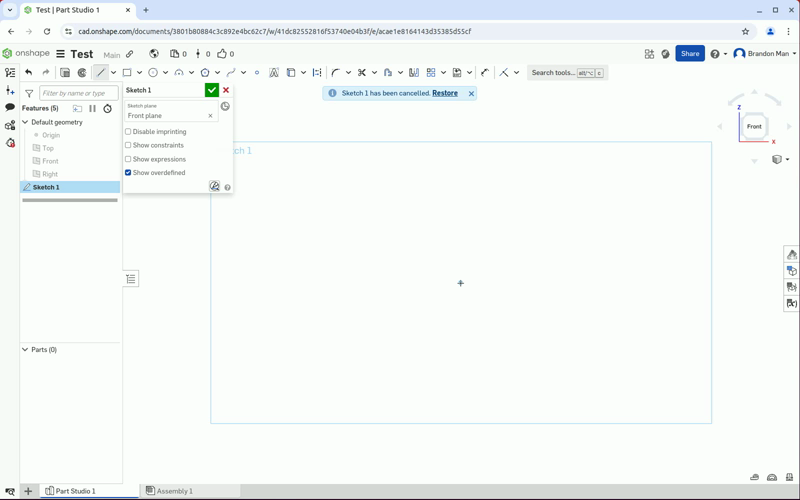
key_down(shift)
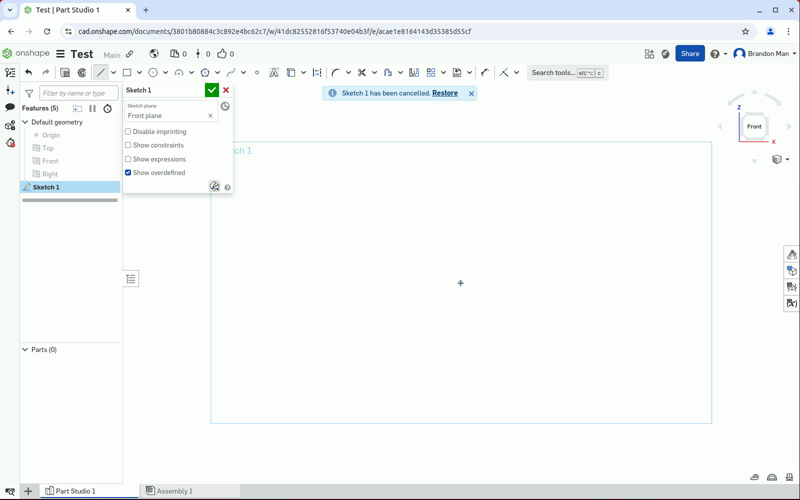
mouse_move(573, 282)
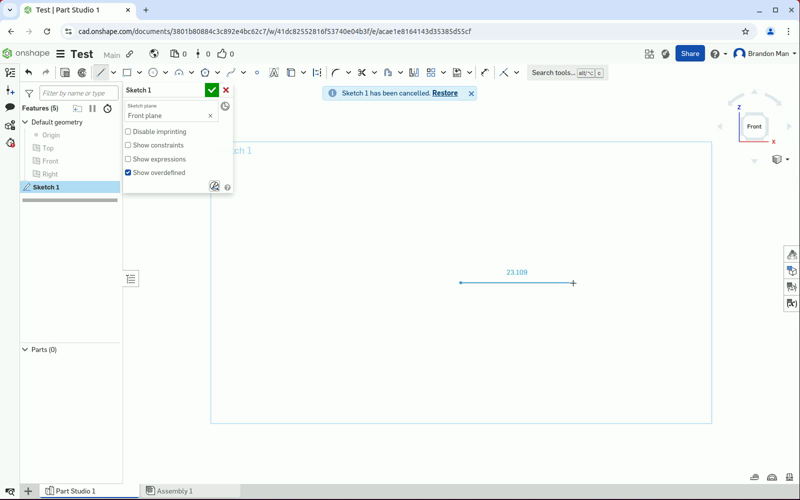
click(573, 282)
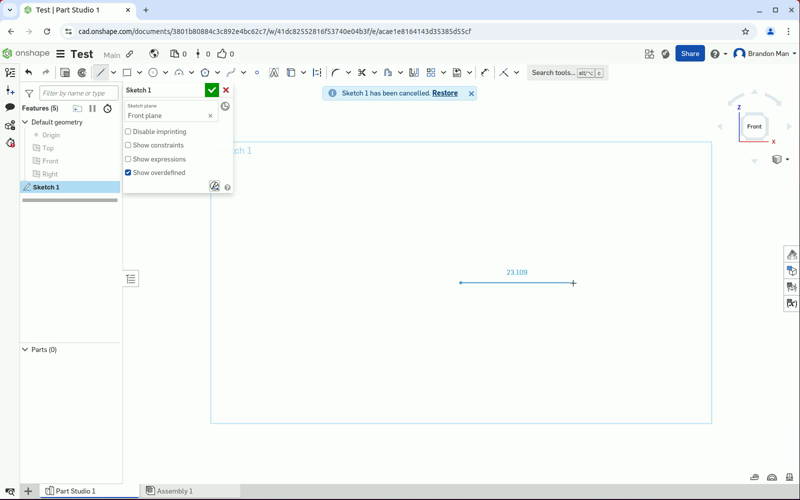
key_up(shift)
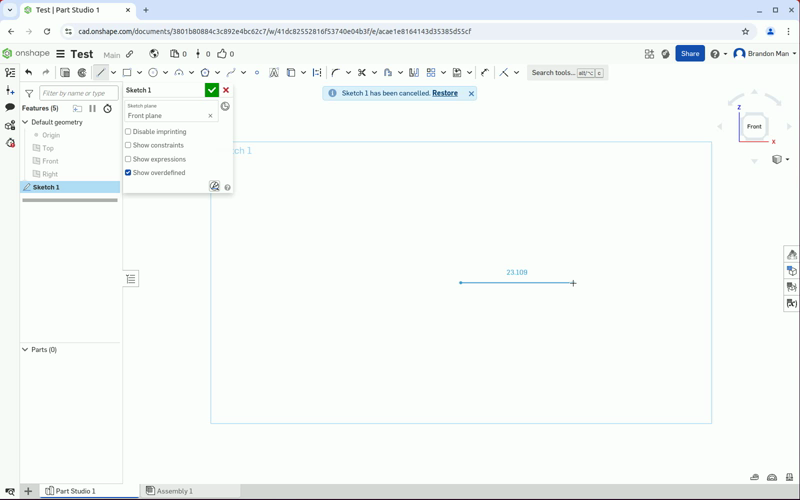
key_down(shift)
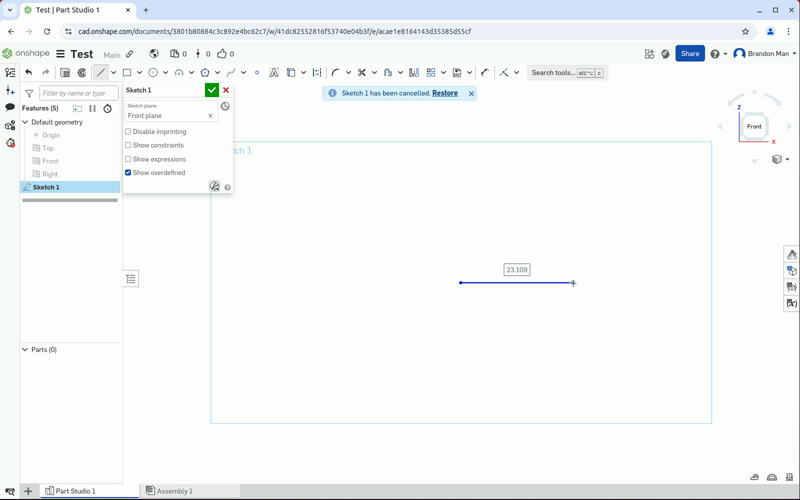
mouse_move(589, 282)
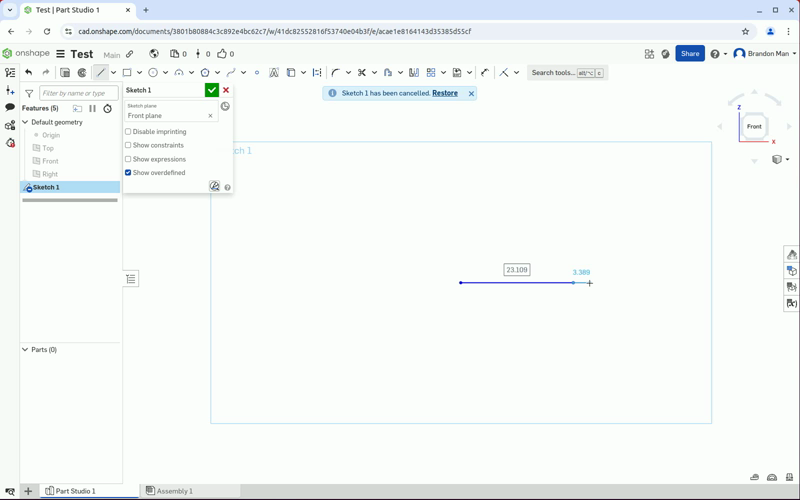
mouse_move(573, 245)
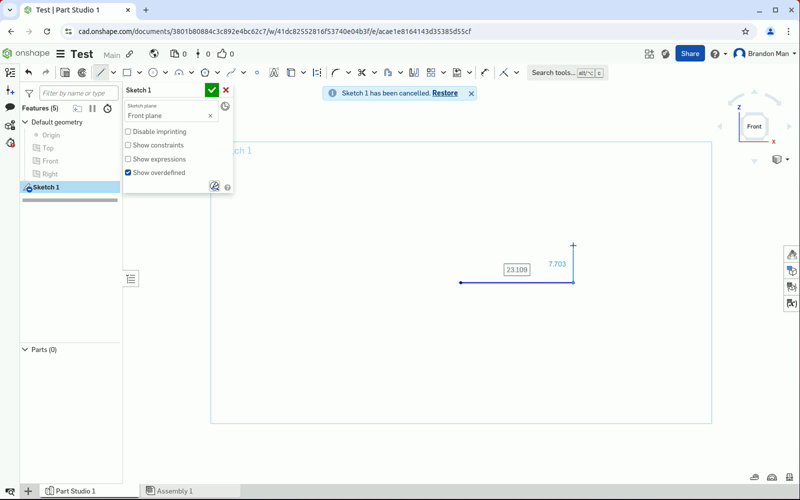
click(573, 245)
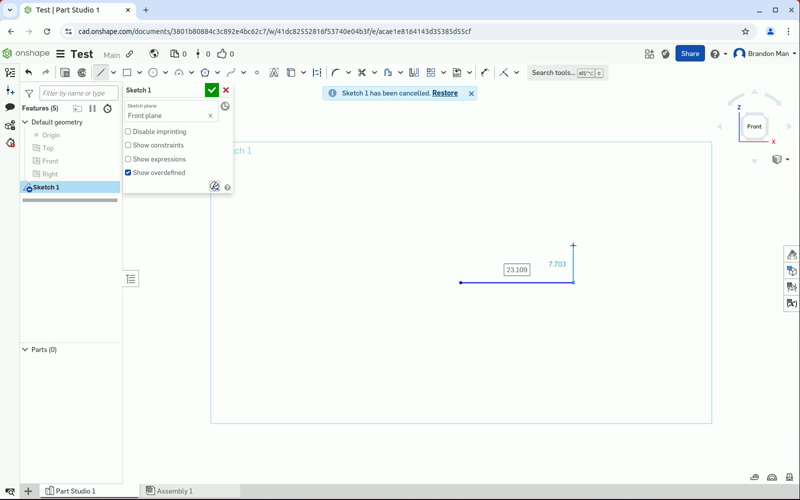
key_up(shift)
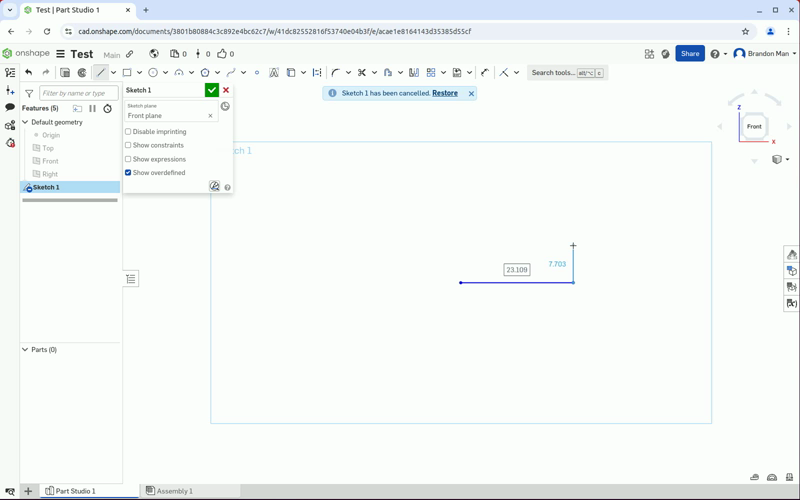
key_down(shift)
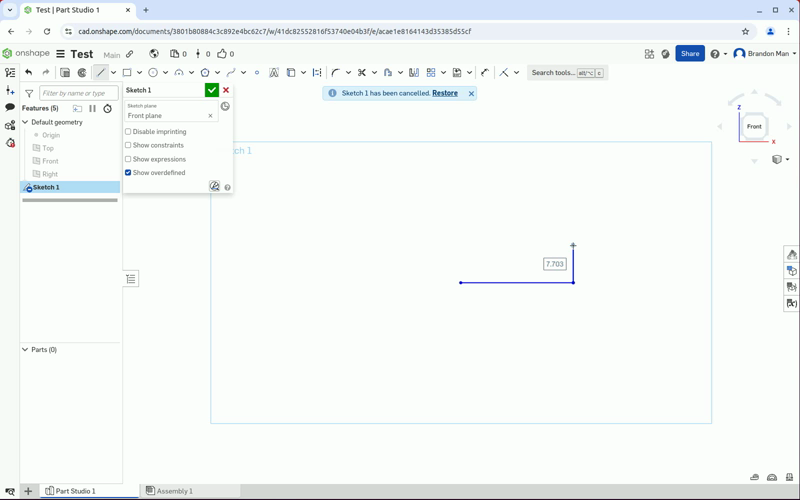
mouse_move(460, 245)
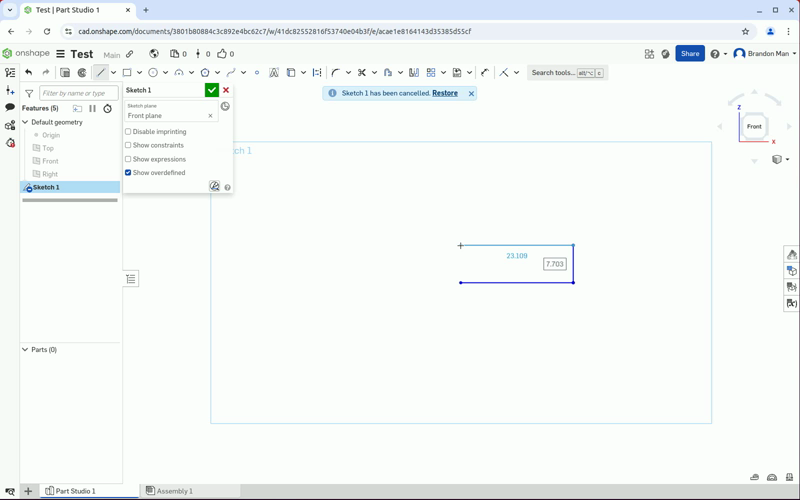
click(460, 245)
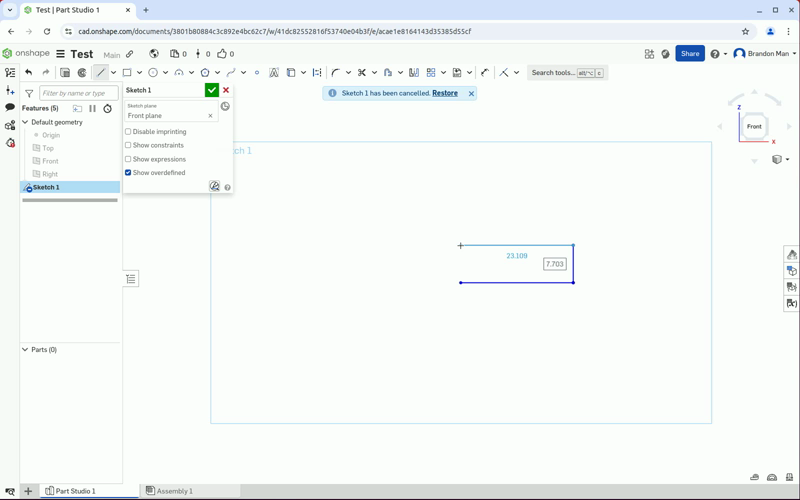
key_up(shift)
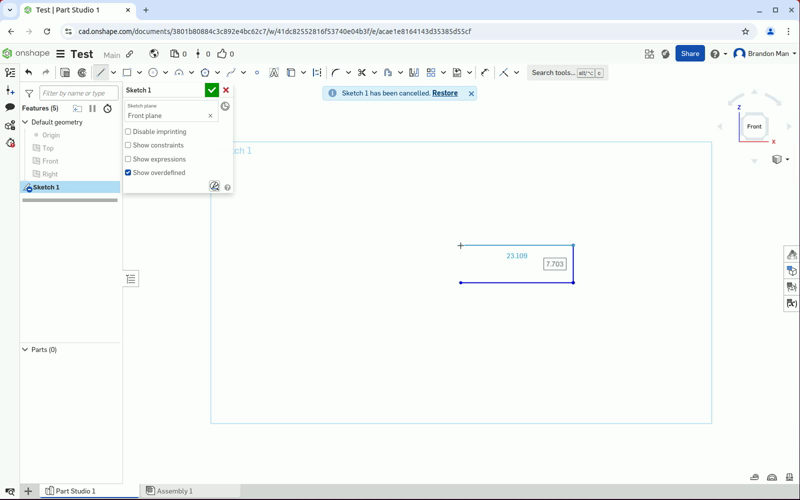
mouse_move(490, 245)
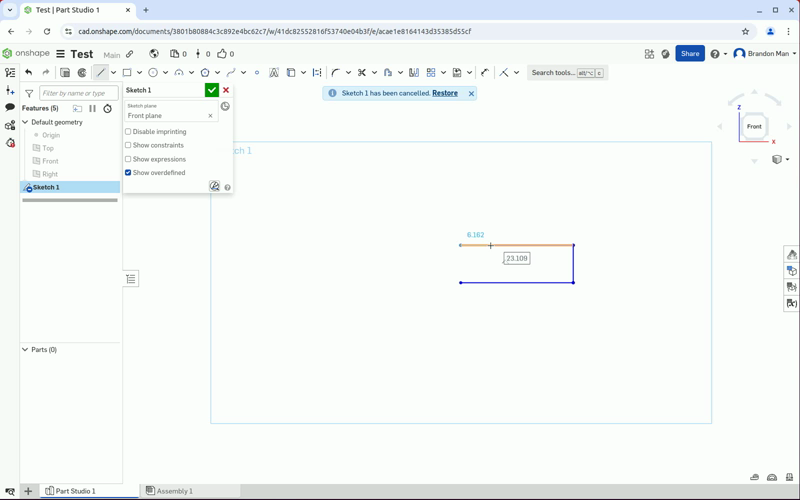
key_down(shift)
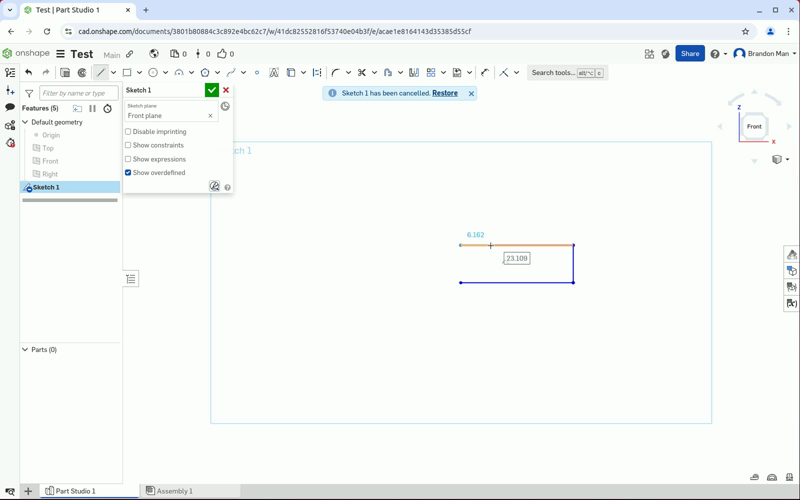
mouse_move(460, 282)
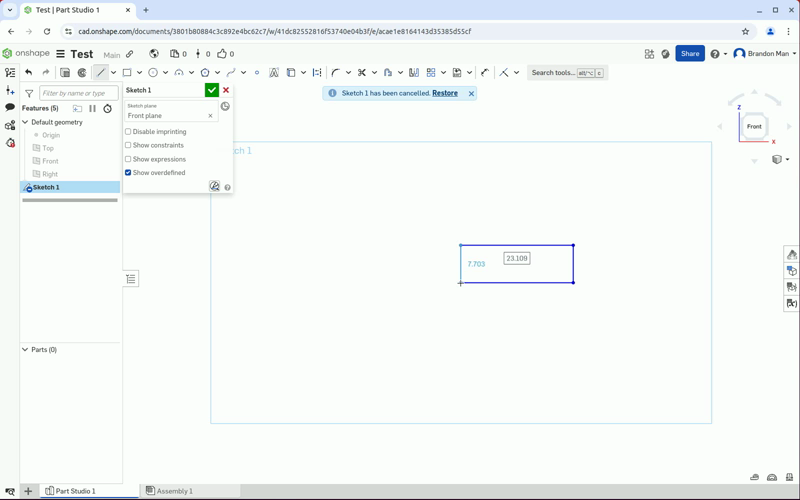
key_up(shift)
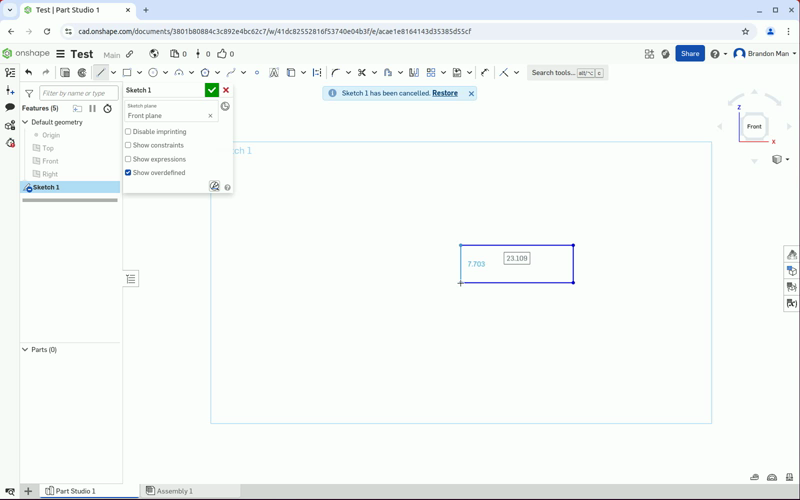
click(460, 282)
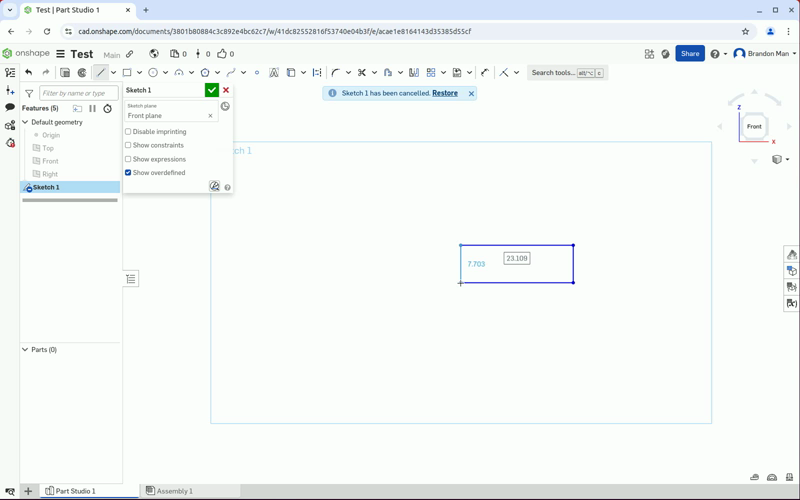
key(esc)
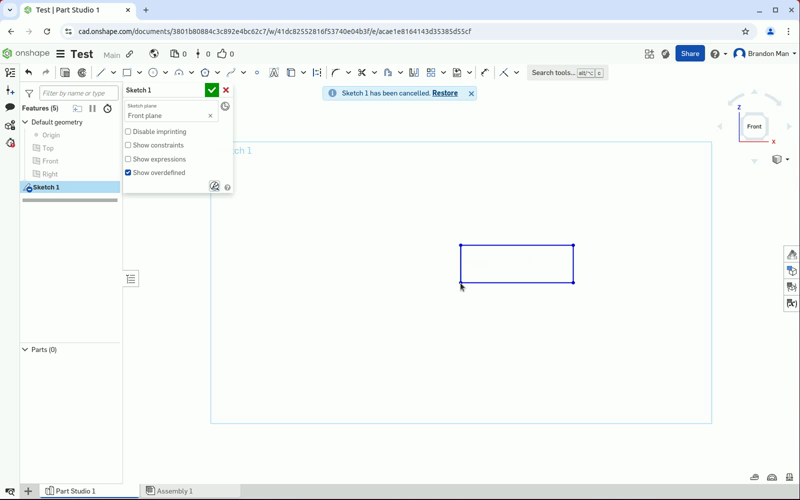
mouse_move(541, 249)
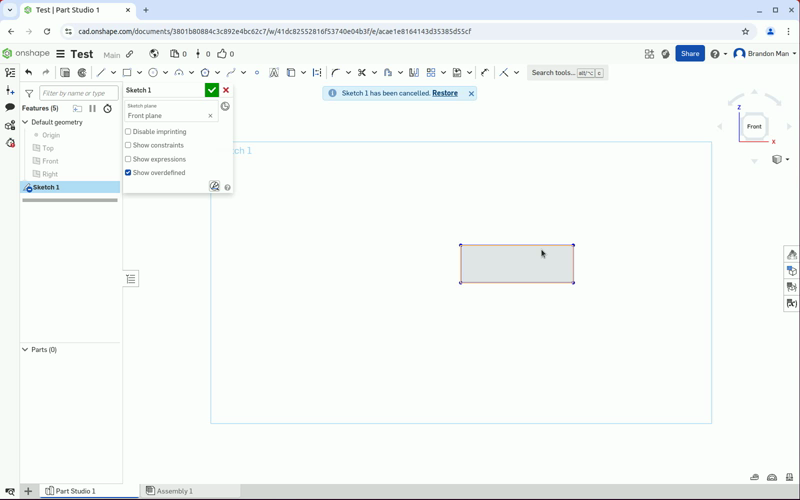
click(541, 249)
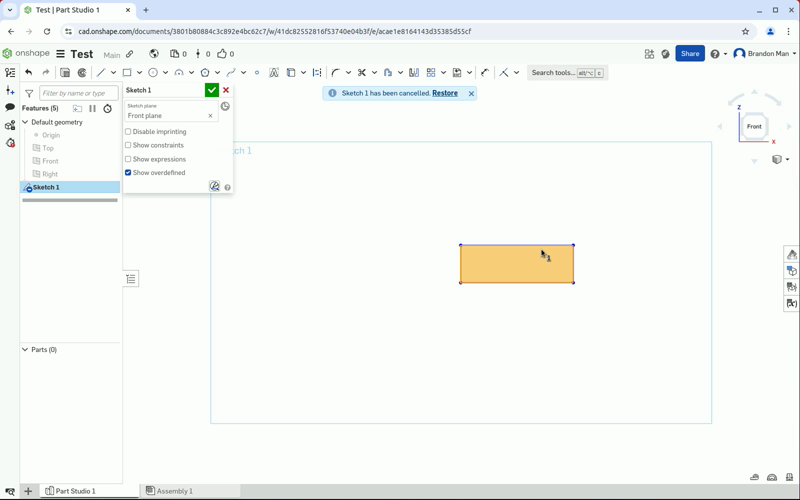
mouse_move(73, 352)
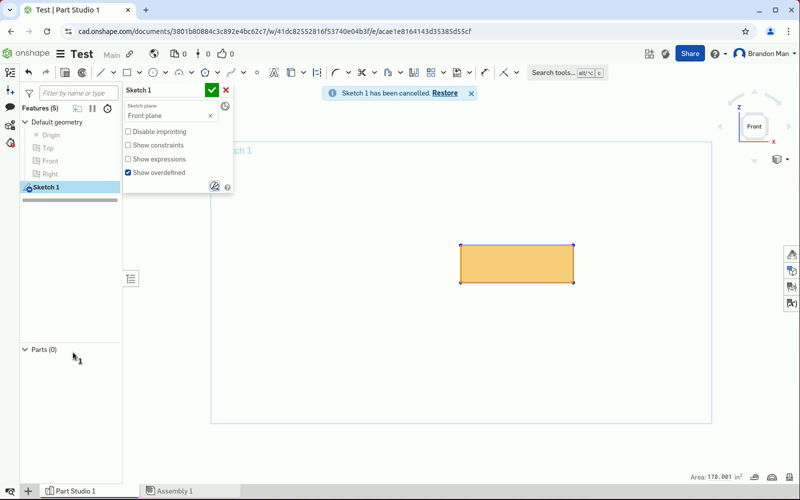
key(shift+y)
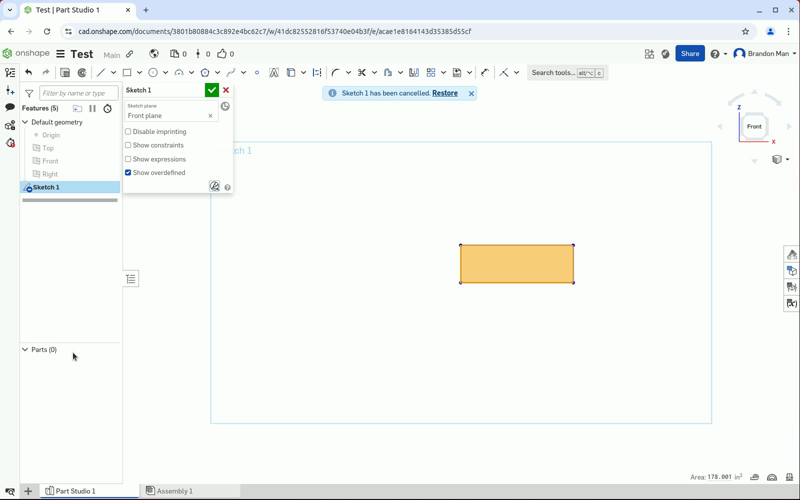
key(shift+e)
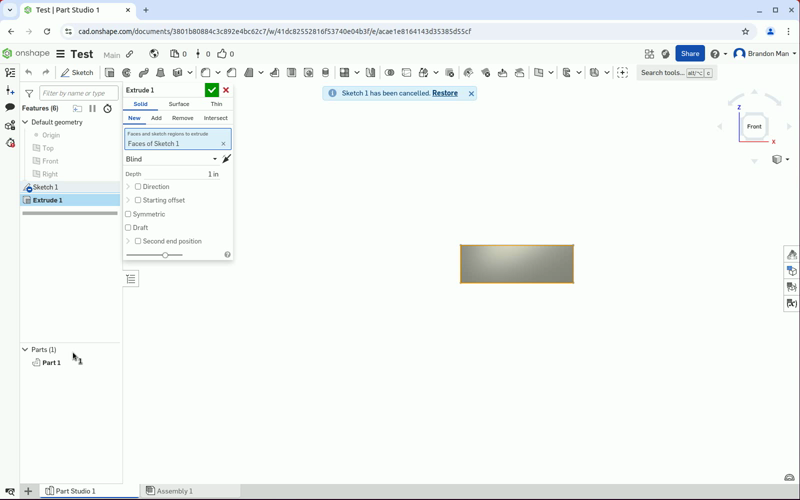
mouse_move(143, 106)
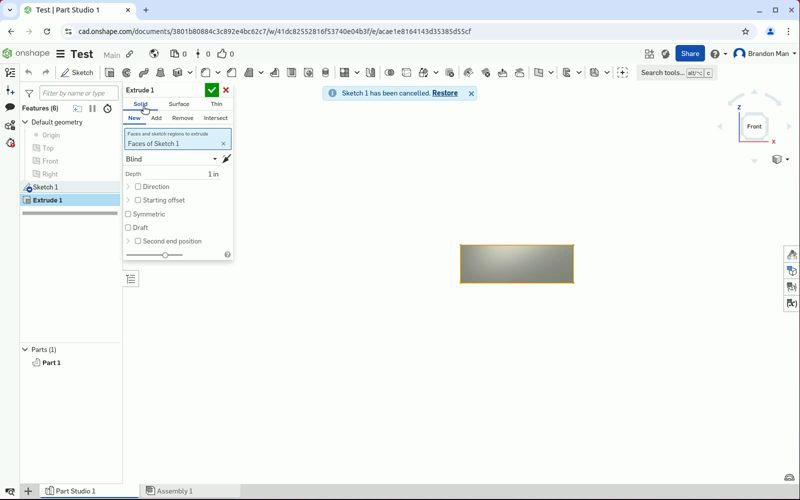
click(143, 106)
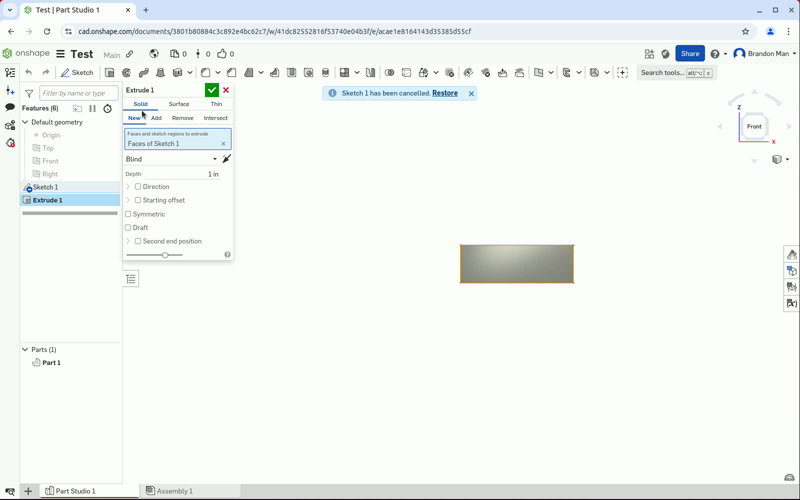
mouse_move(137, 120)
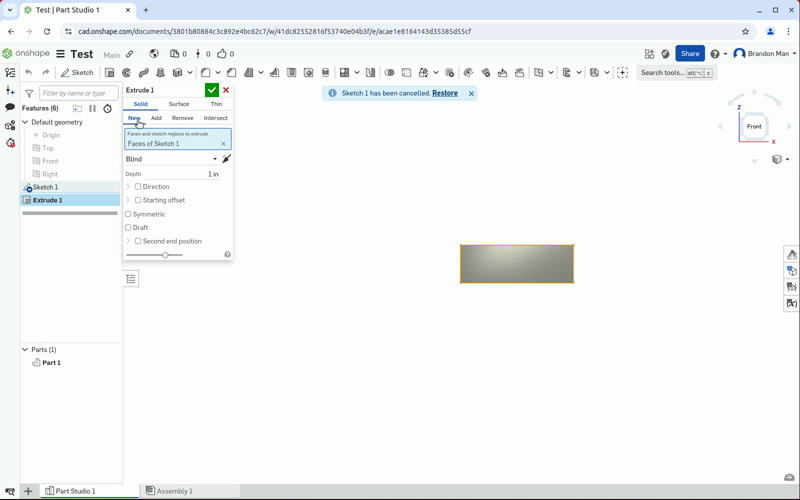
click(137, 120)
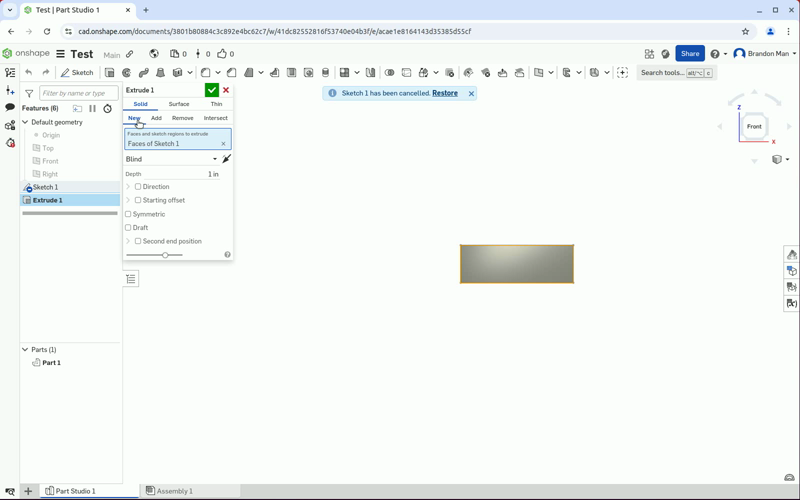
key(tab, 4)
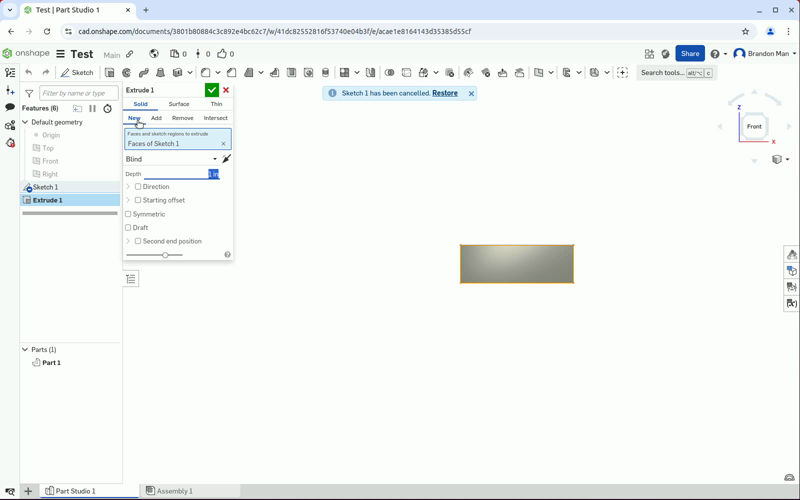
text(11.554)
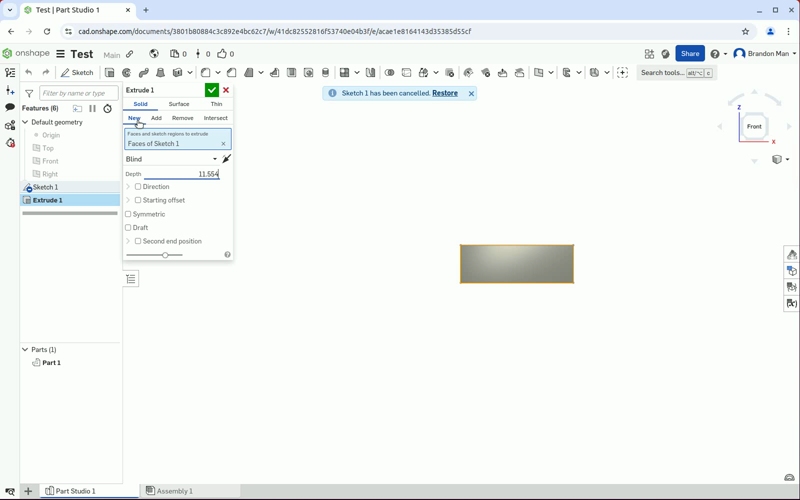
key(enter)
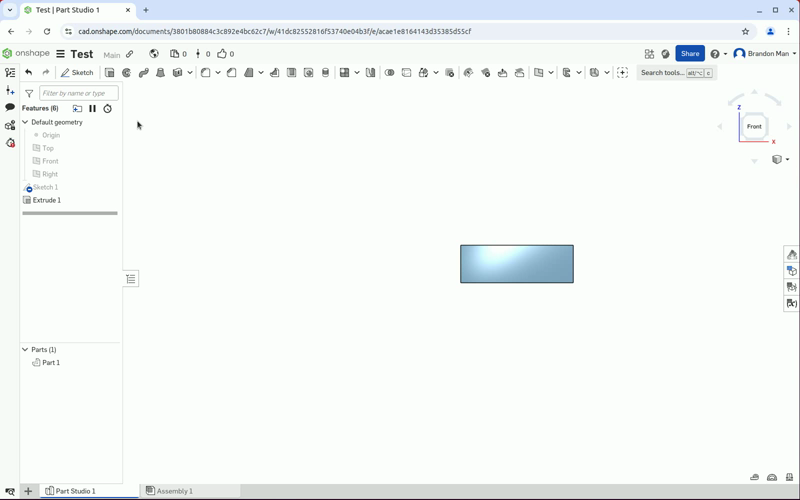
key(shift+h)
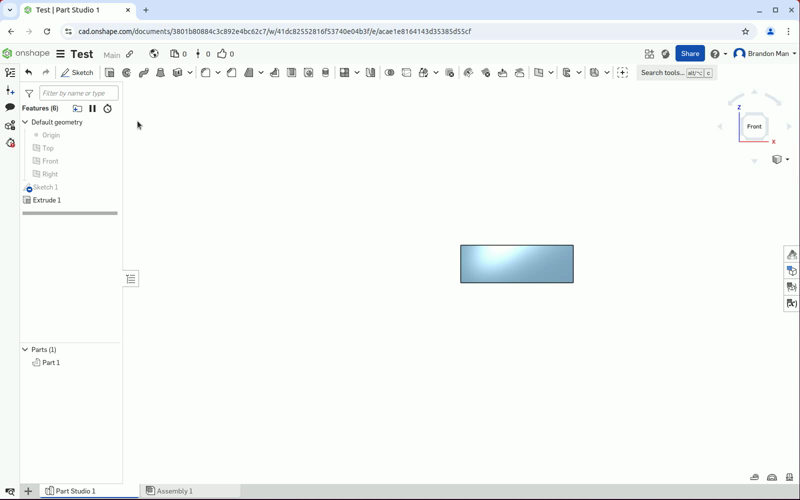
key(shift+h)
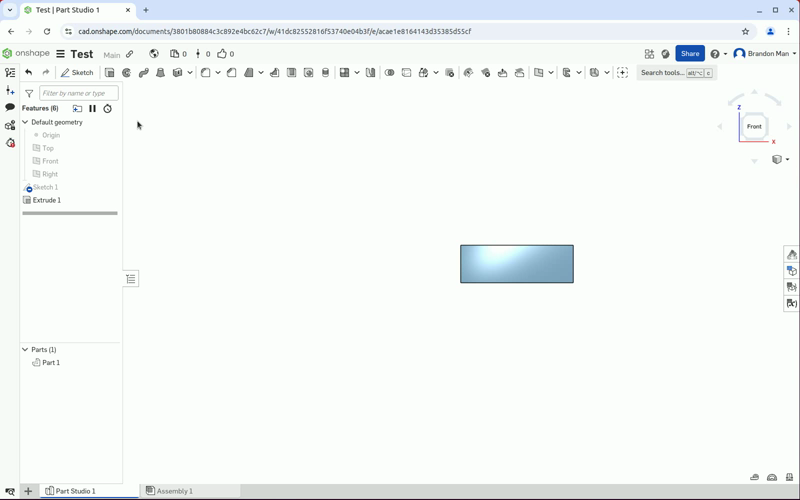
mouse_move(73, 189)
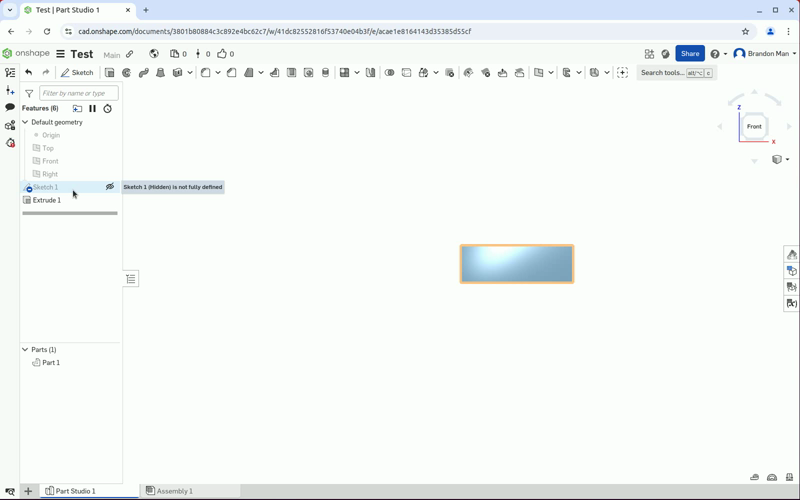
click(73, 189)
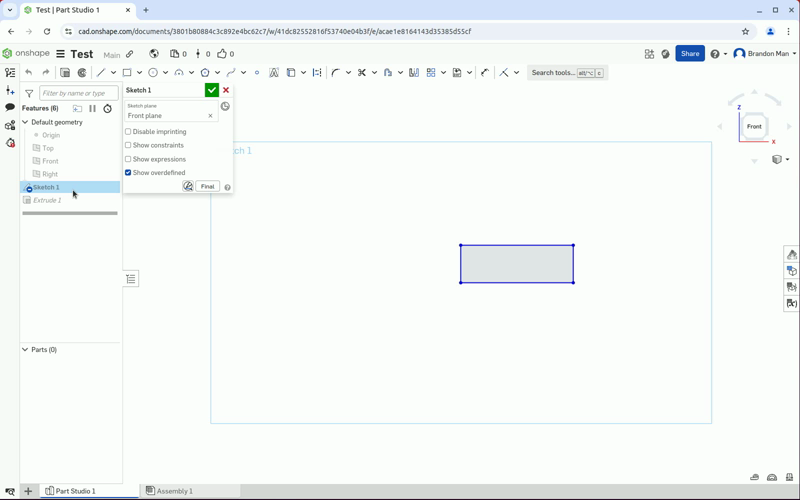
mouse_move(229, 92)
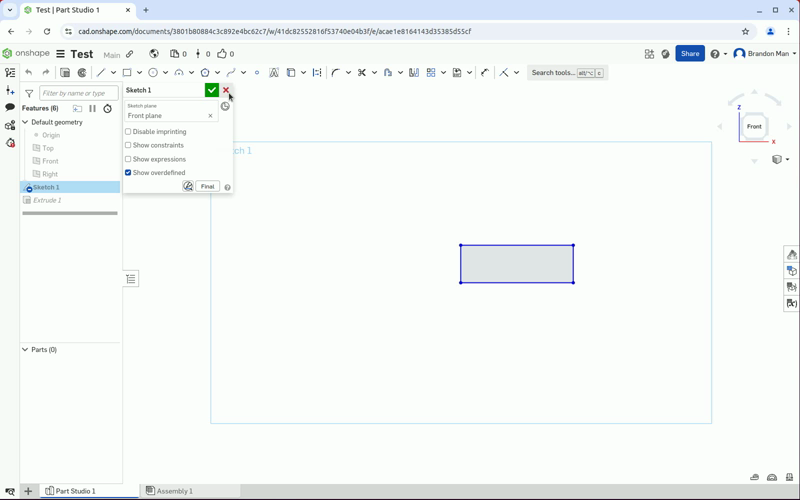
click(229, 92)
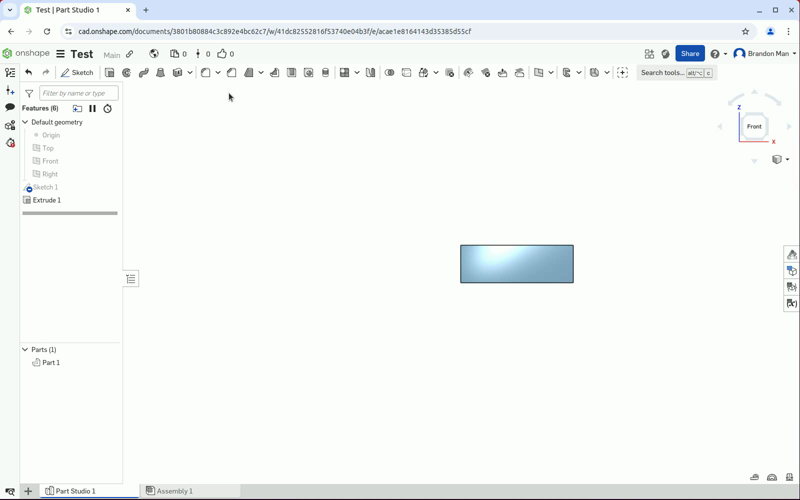
mouse_move(541, 75)
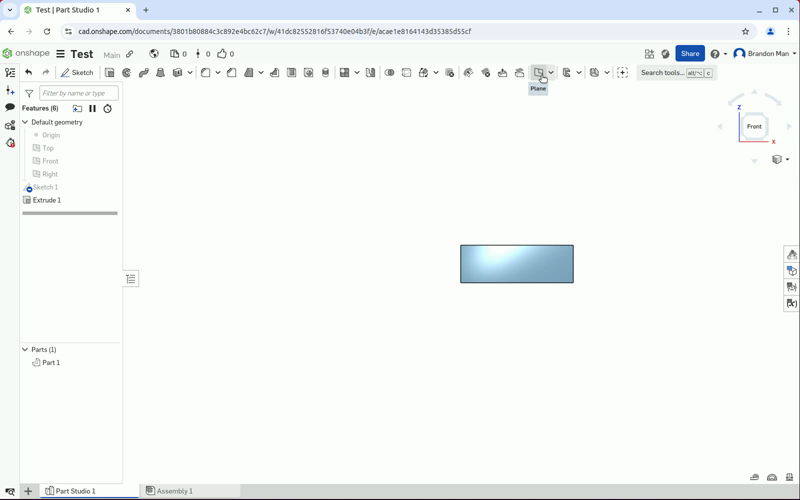
click(541, 75)
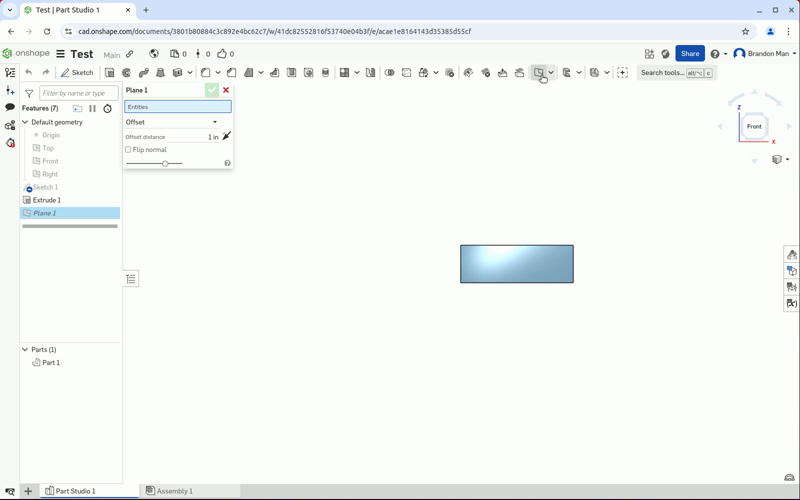
mouse_move(73, 163)
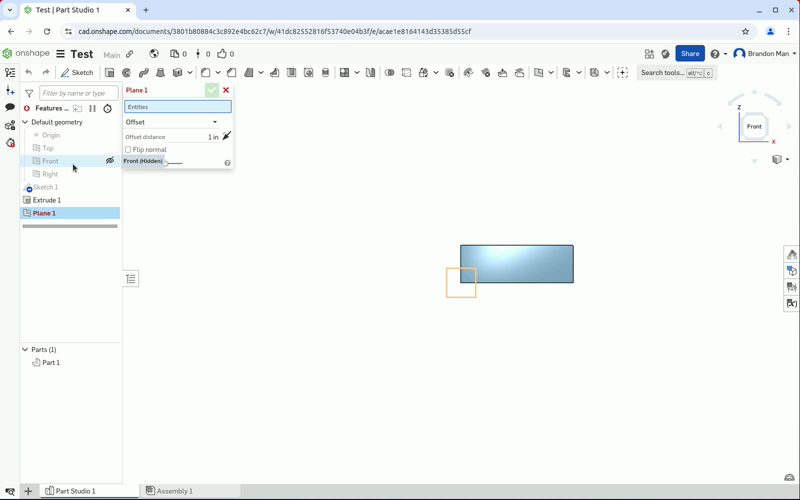
click(73, 163)
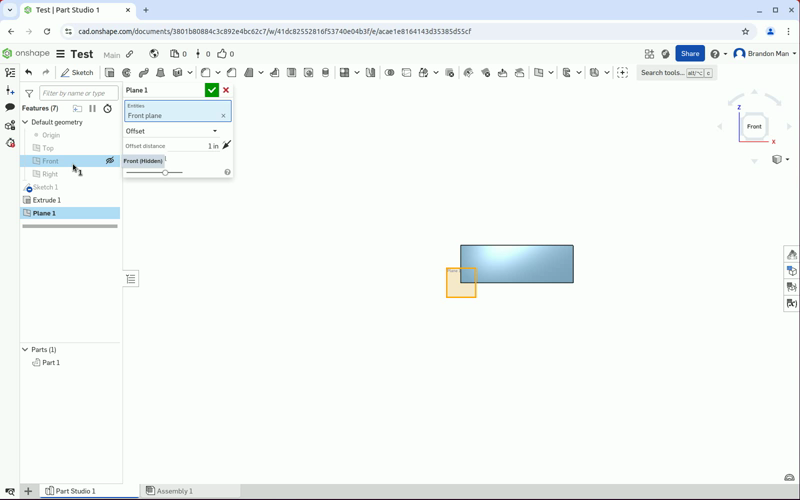
key(tab, 2)
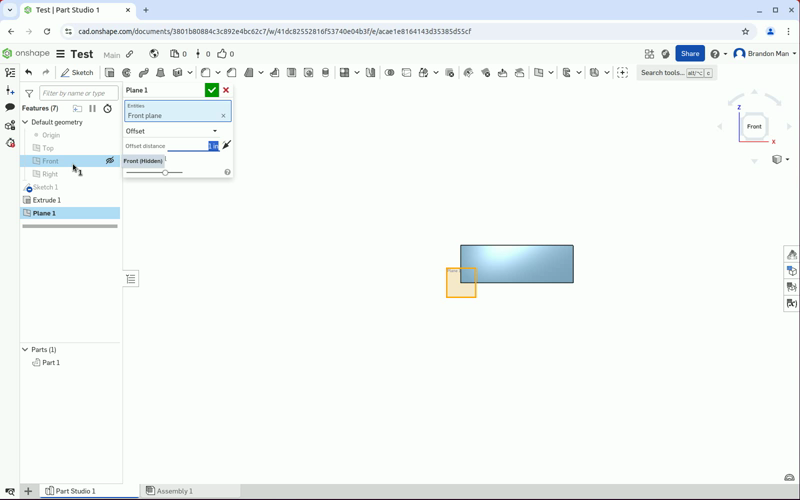
text(11.554)
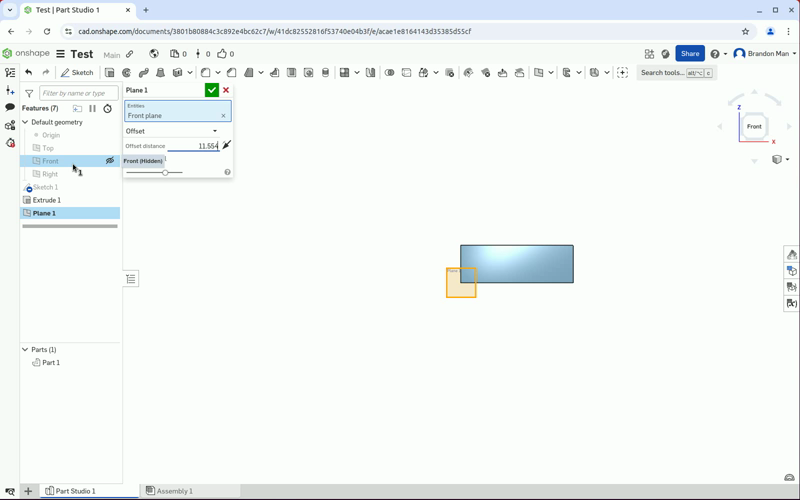
key(enter, 2)
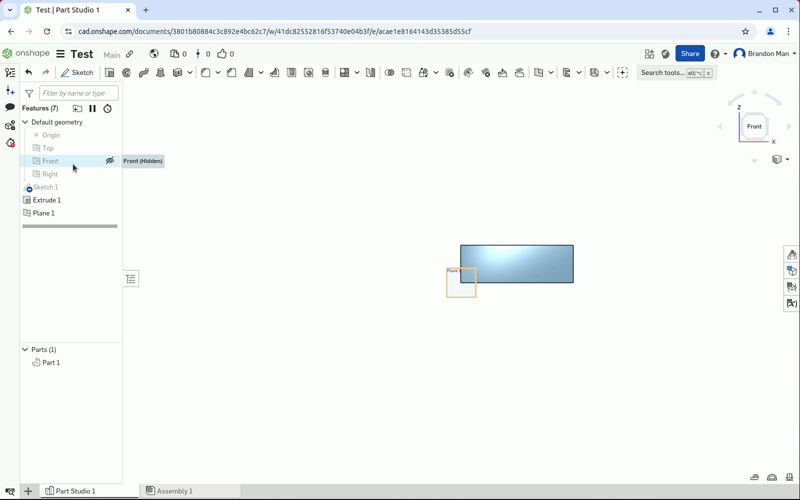
key(shift+s)
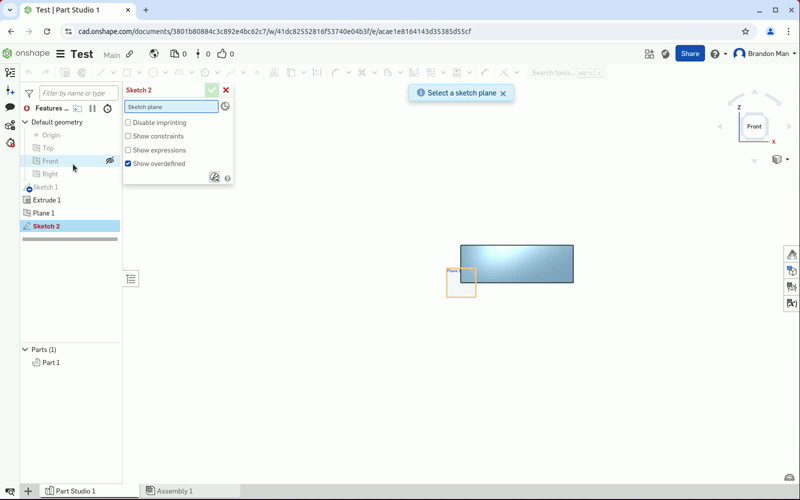
mouse_move(73, 215)
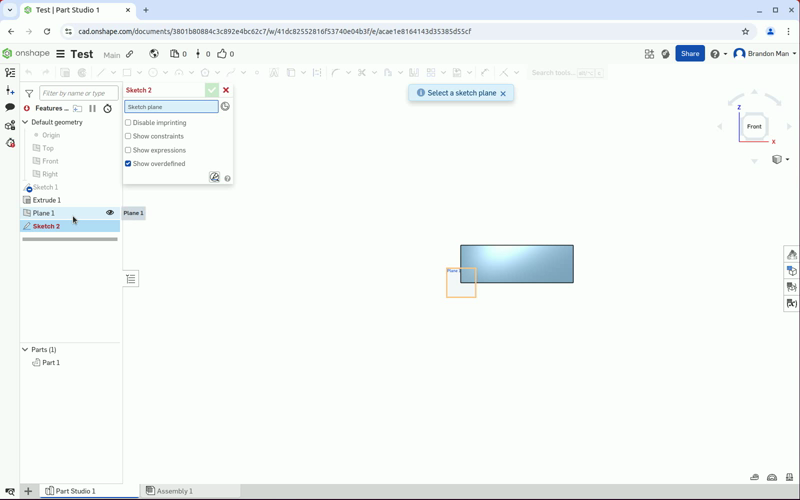
click(73, 215)
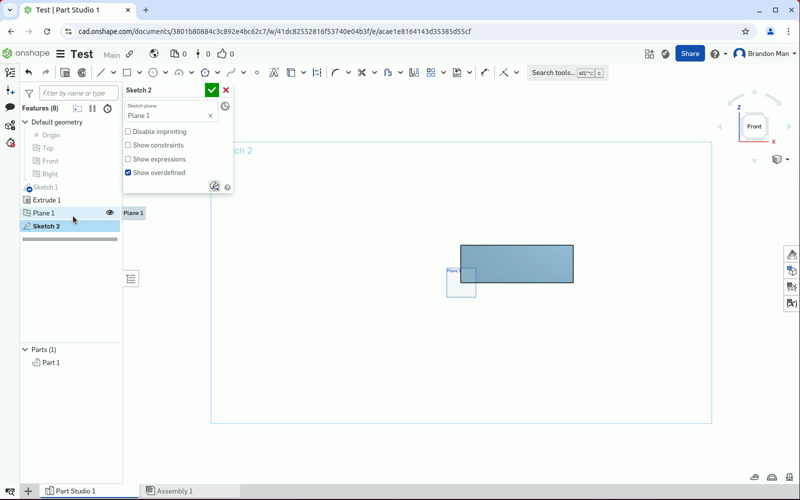
mouse_move(73, 352)
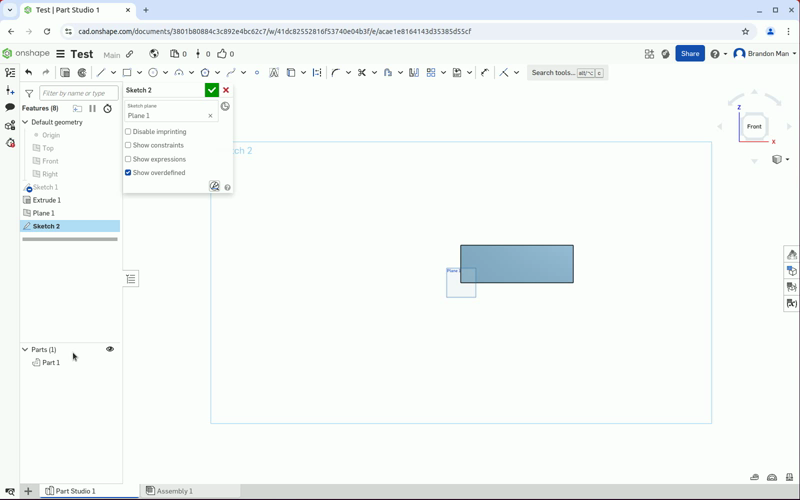
key(y)
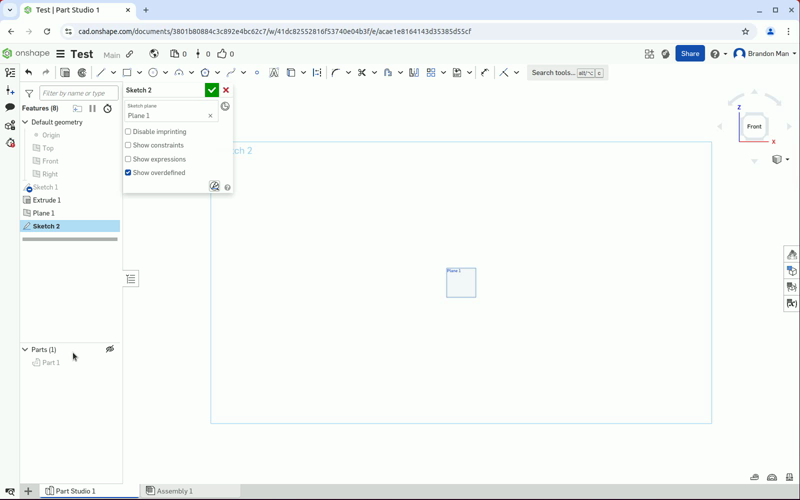
key(l)
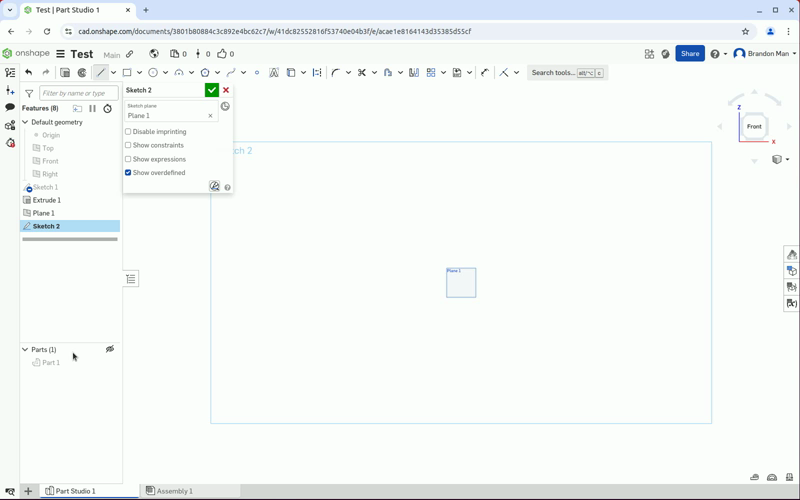
key_down(shift)
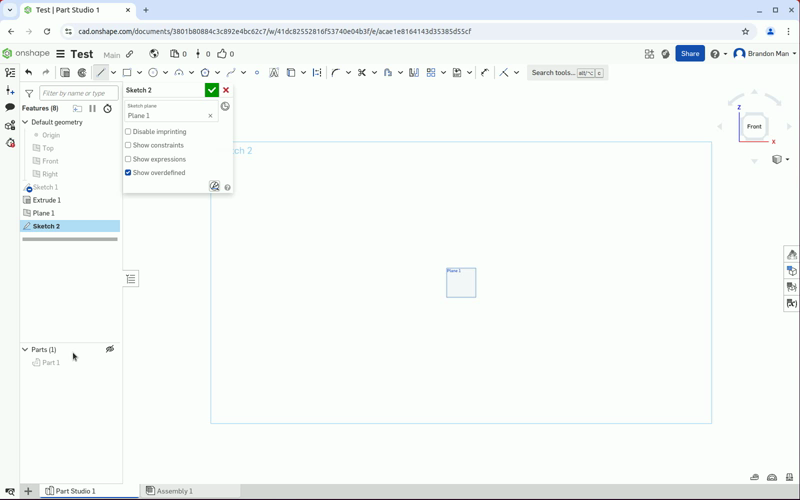
mouse_move(460, 264)
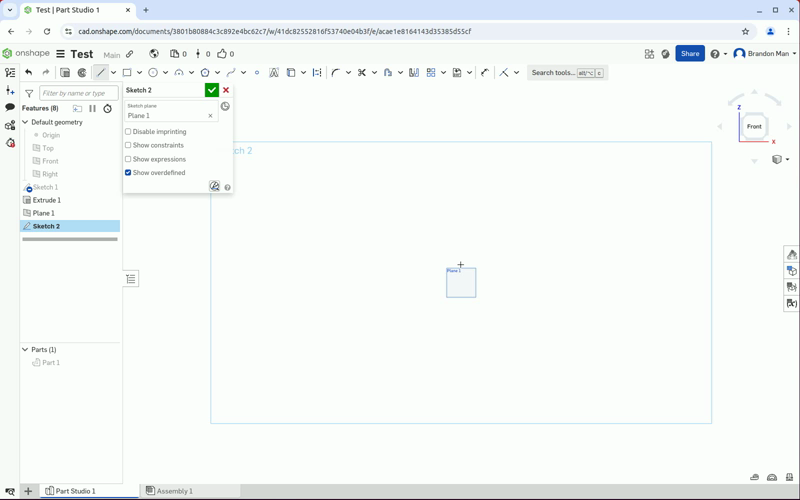
click(460, 264)
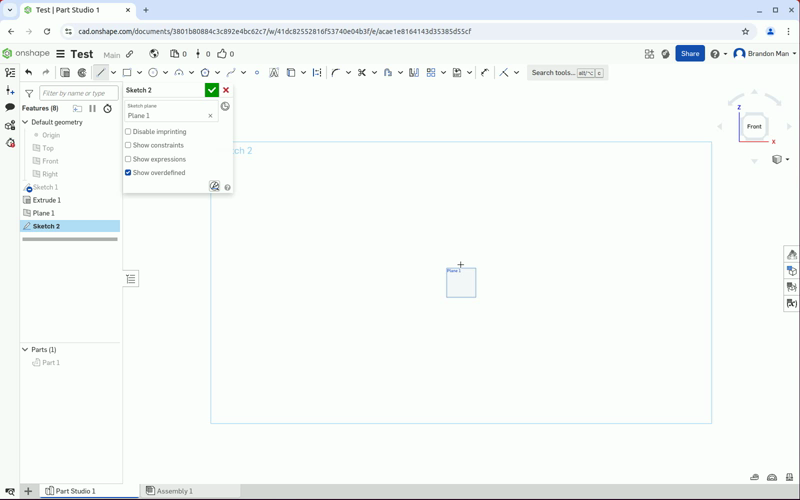
key_up(shift)
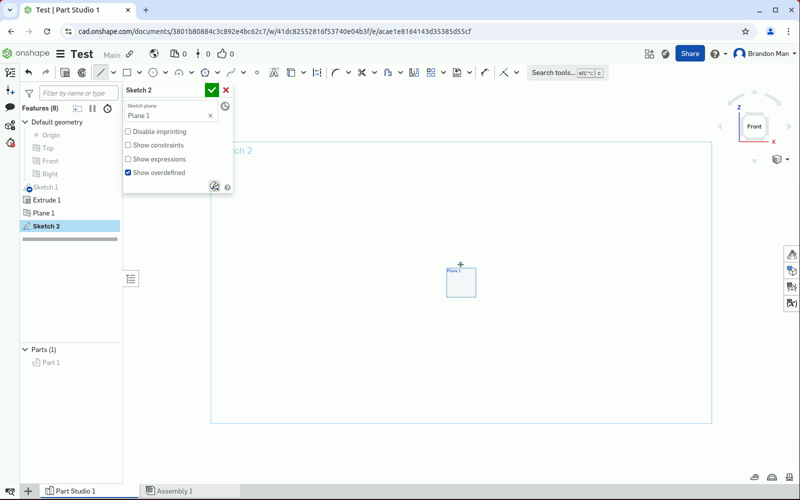
key_down(shift)
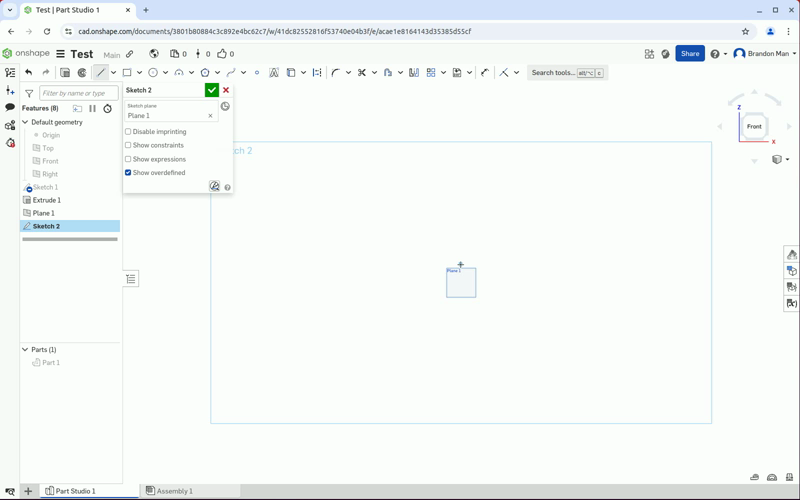
mouse_move(573, 264)
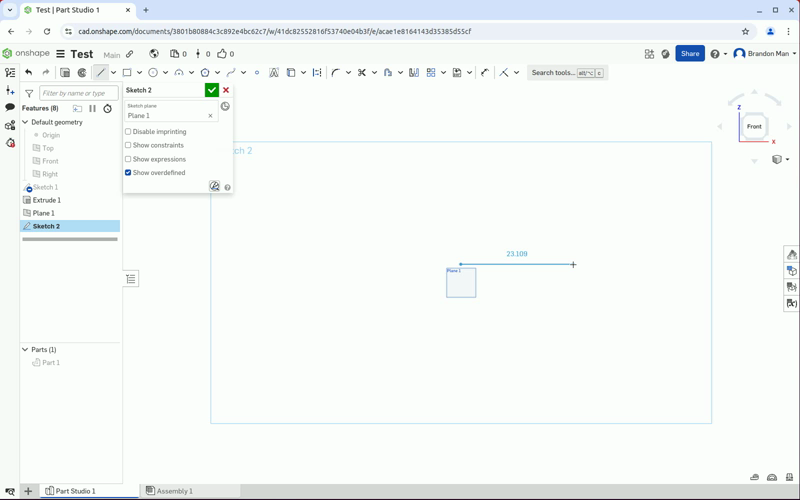
click(573, 264)
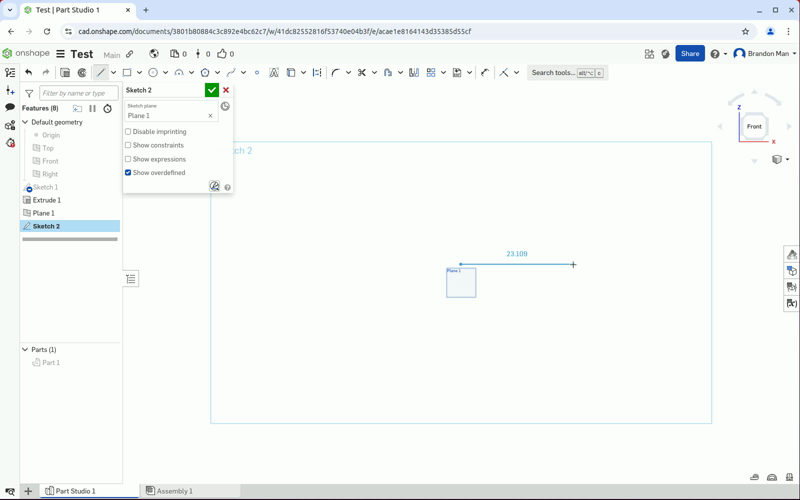
key_up(shift)
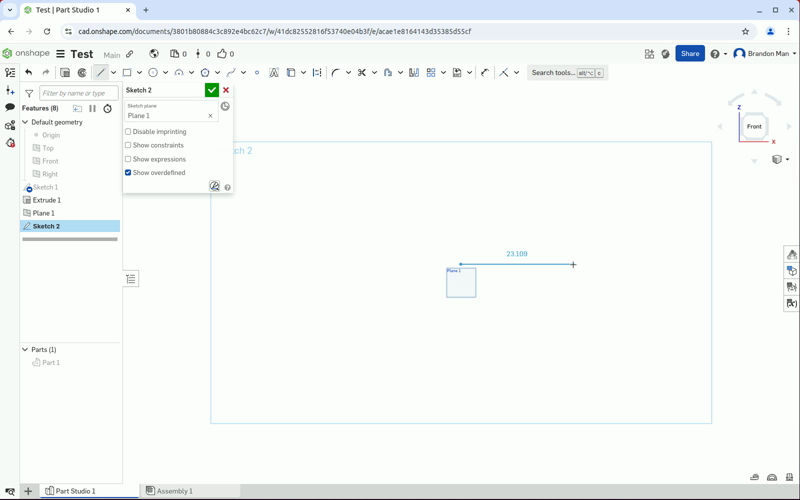
key_down(shift)
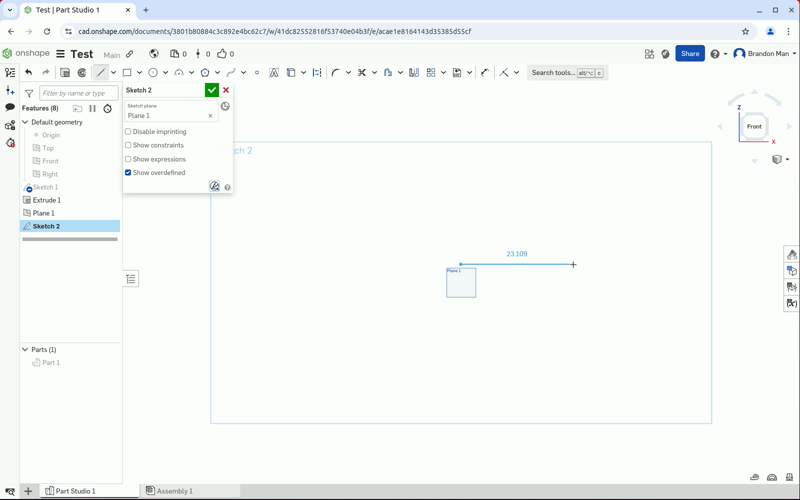
mouse_move(589, 264)
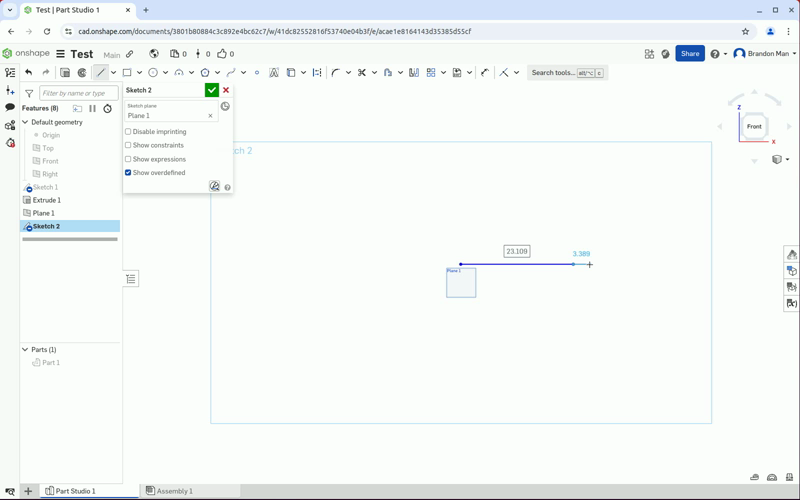
mouse_move(573, 245)
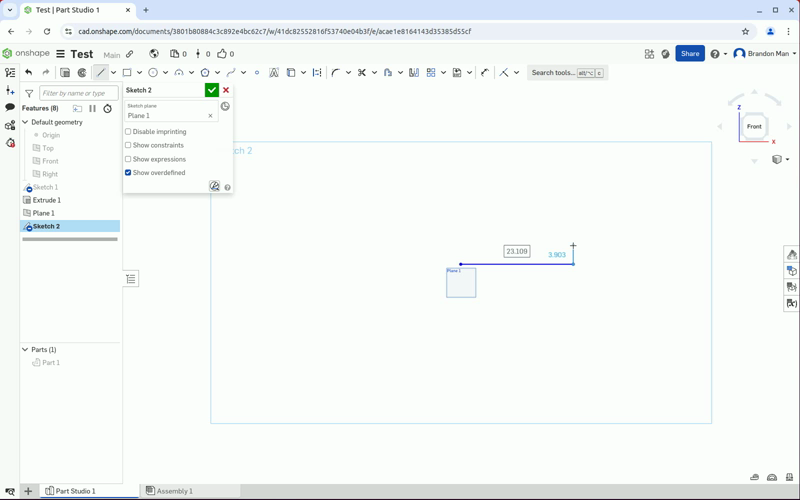
click(573, 245)
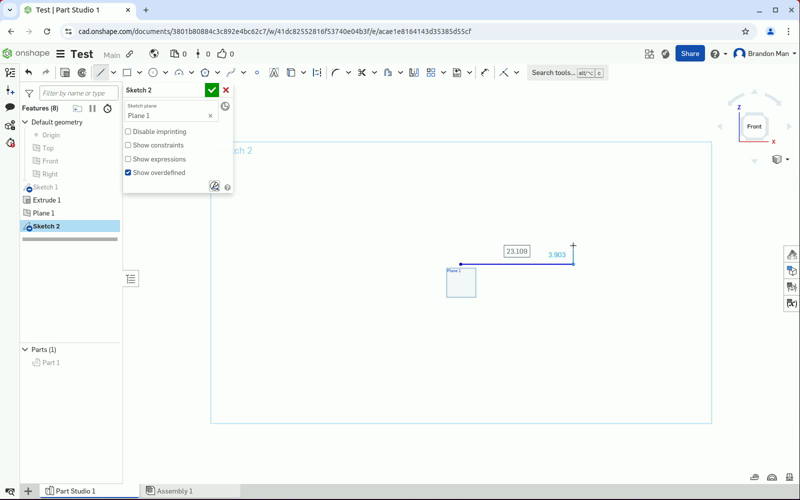
key_up(shift)
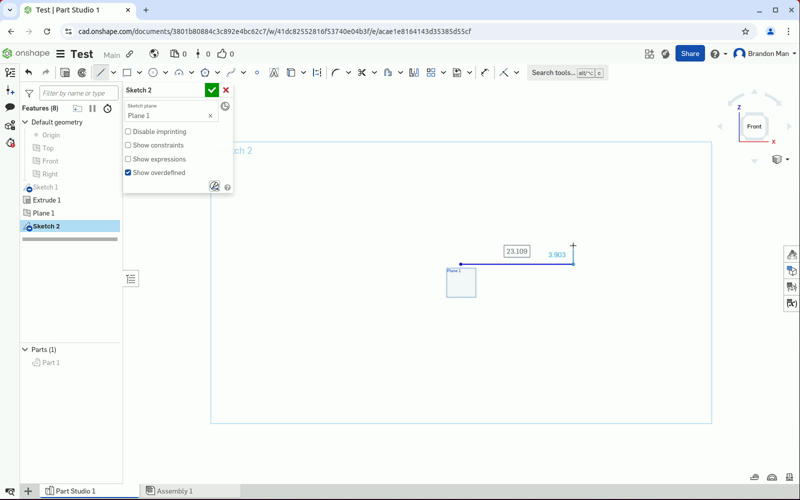
key_down(shift)
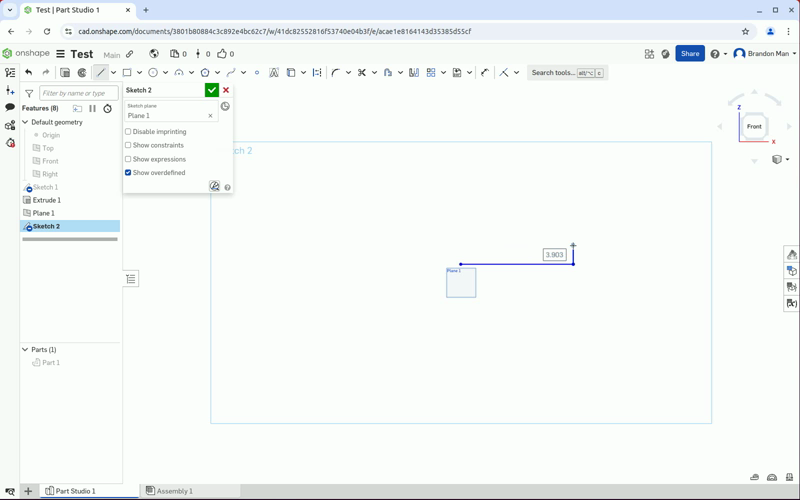
mouse_move(460, 245)
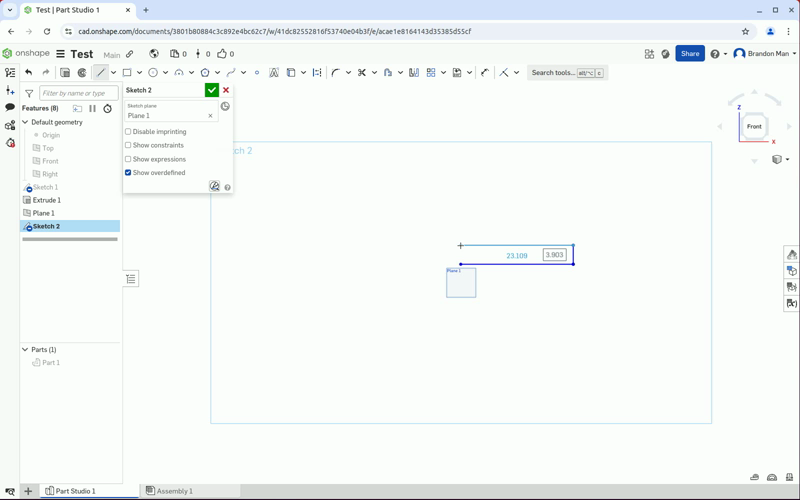
click(460, 245)
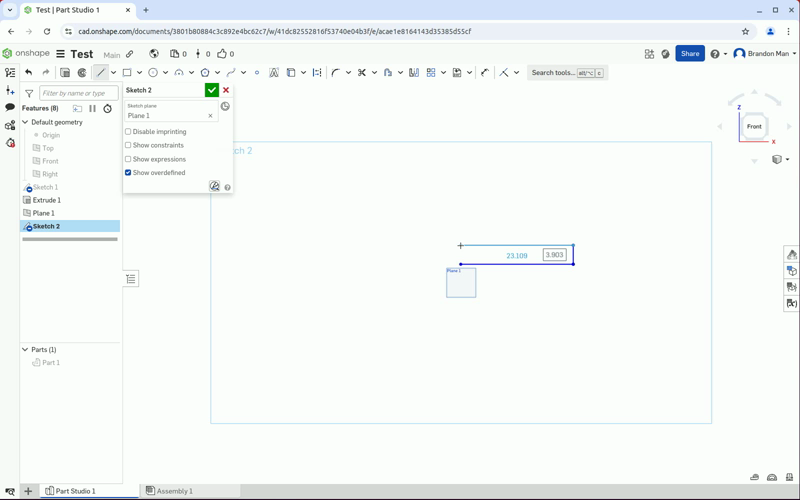
key_up(shift)
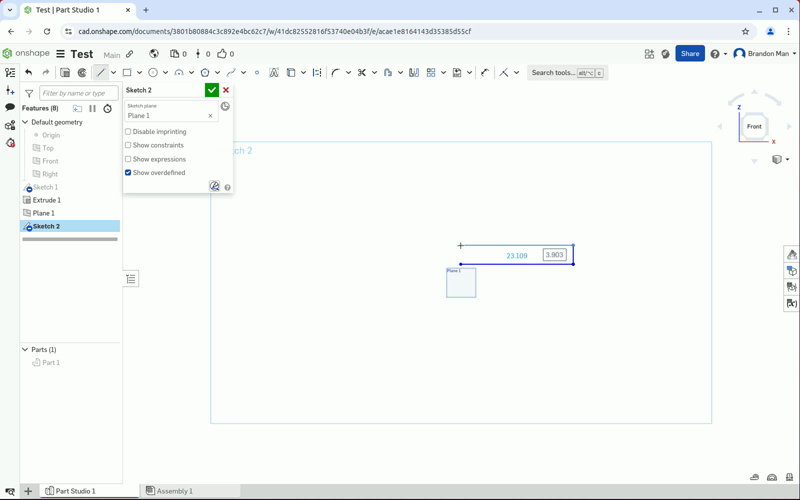
mouse_move(490, 245)
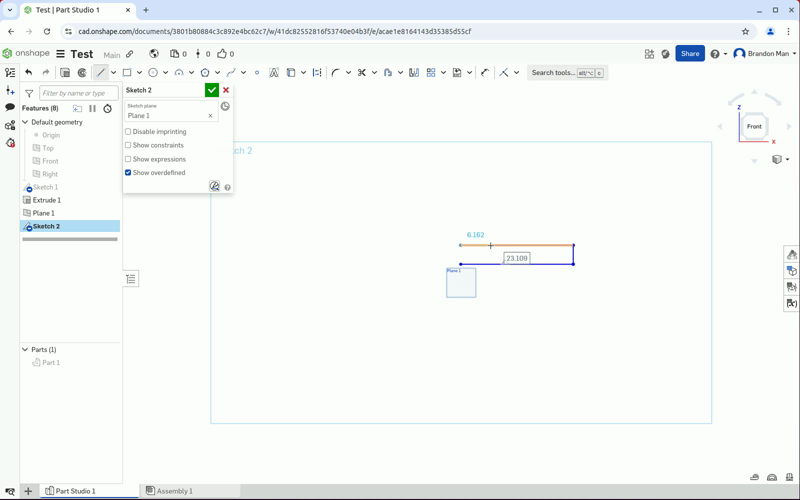
key_down(shift)
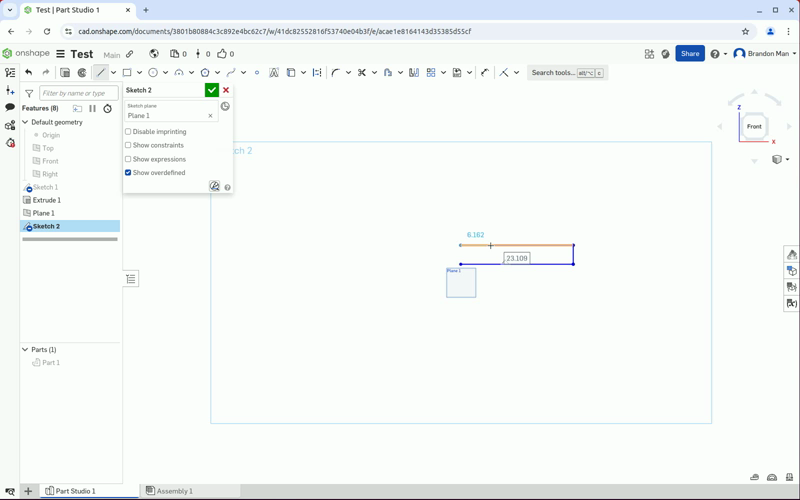
mouse_move(460, 264)
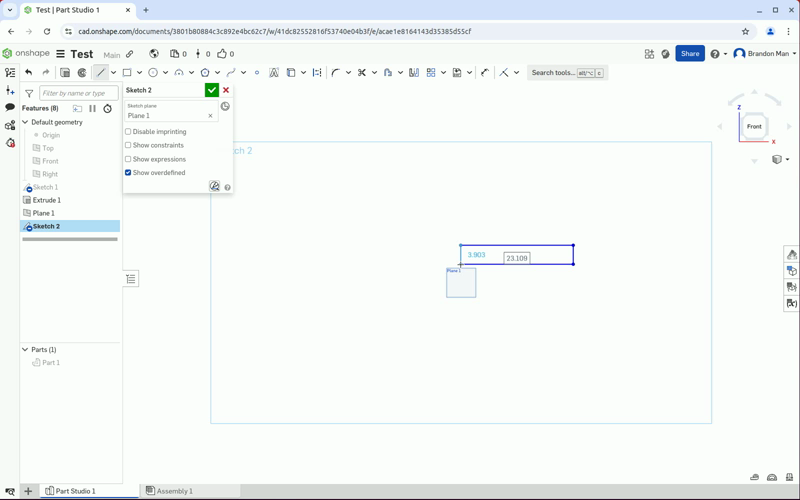
key_up(shift)
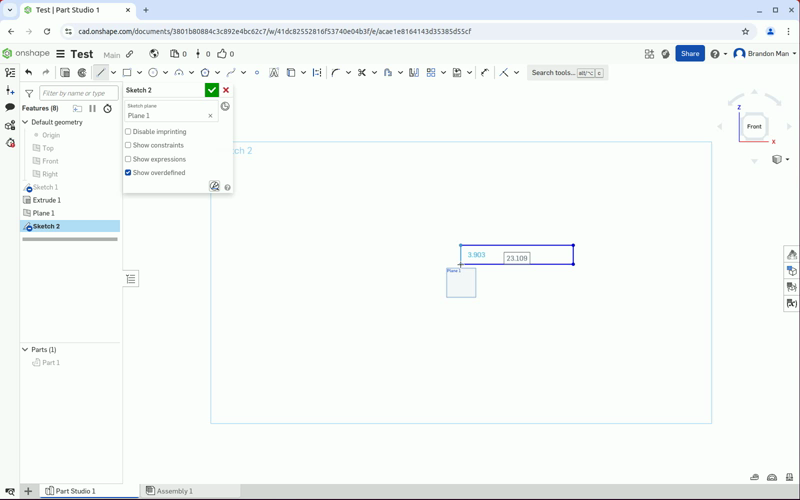
click(460, 264)
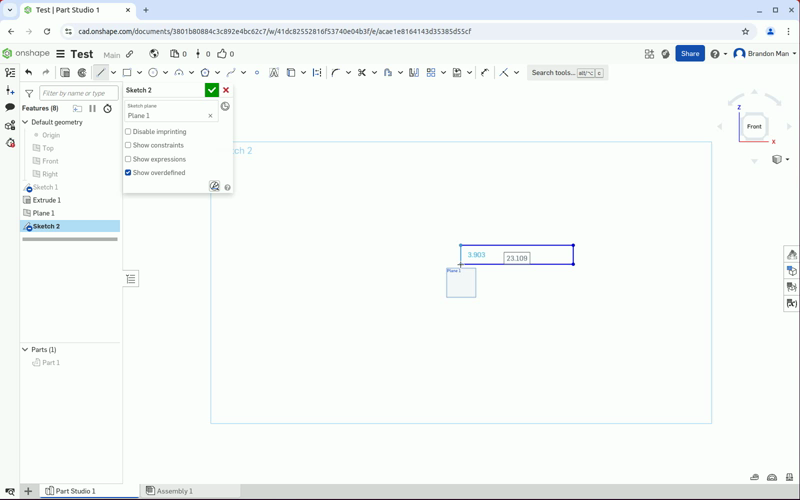
key(esc)
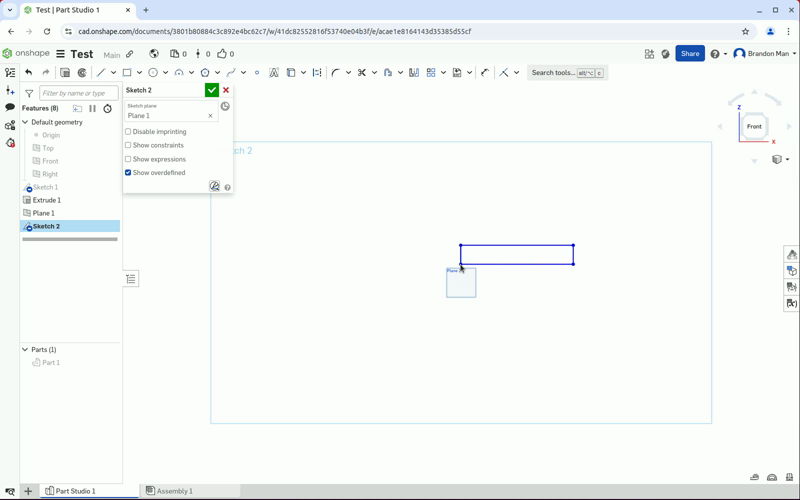
mouse_move(476, 255)
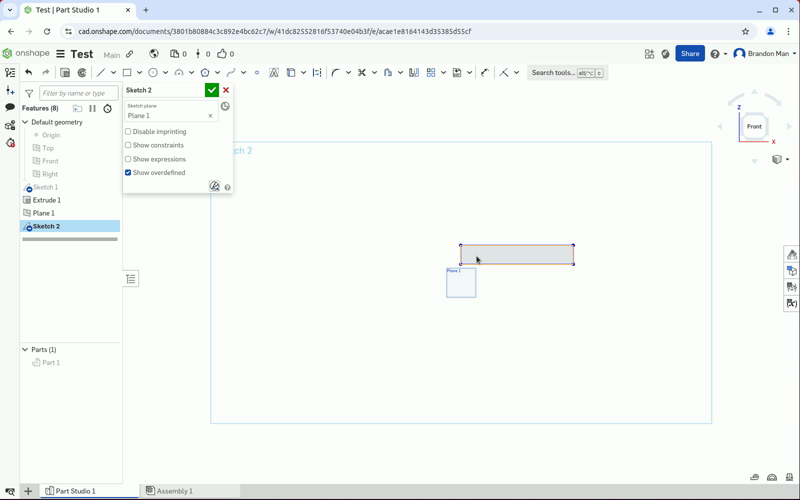
click(476, 255)
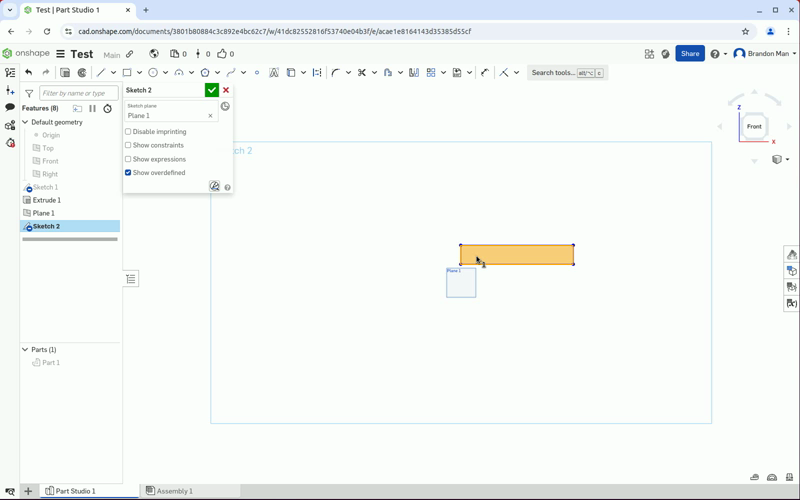
mouse_move(73, 352)
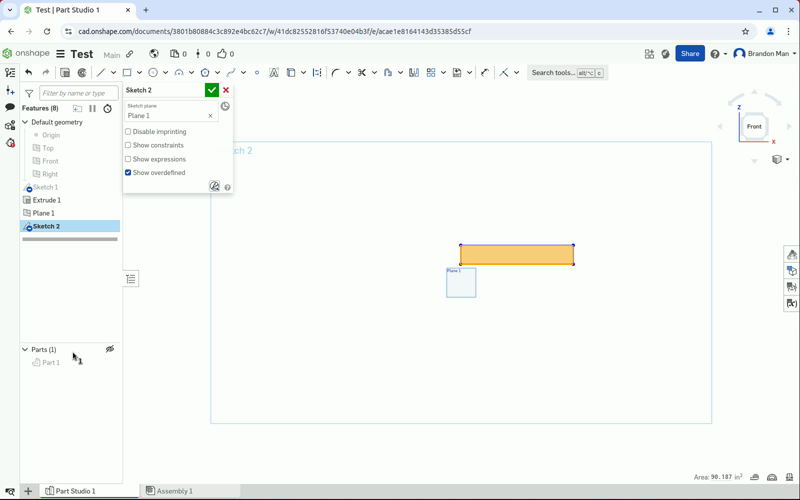
key(shift+y)
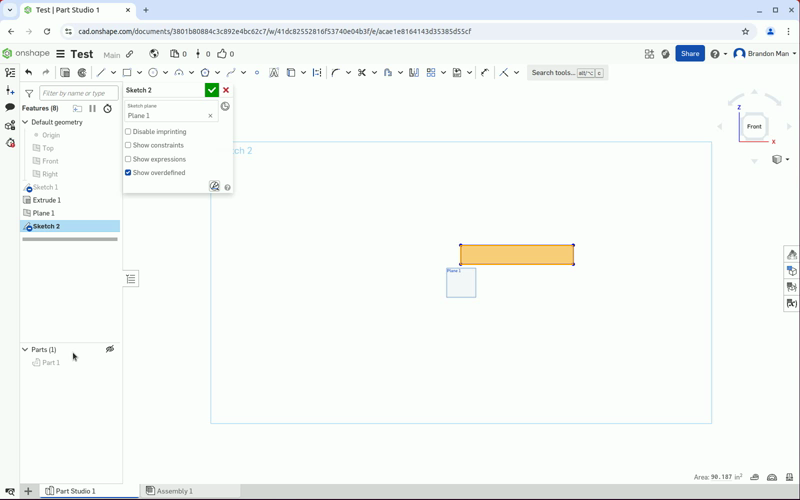
key(shift+e)
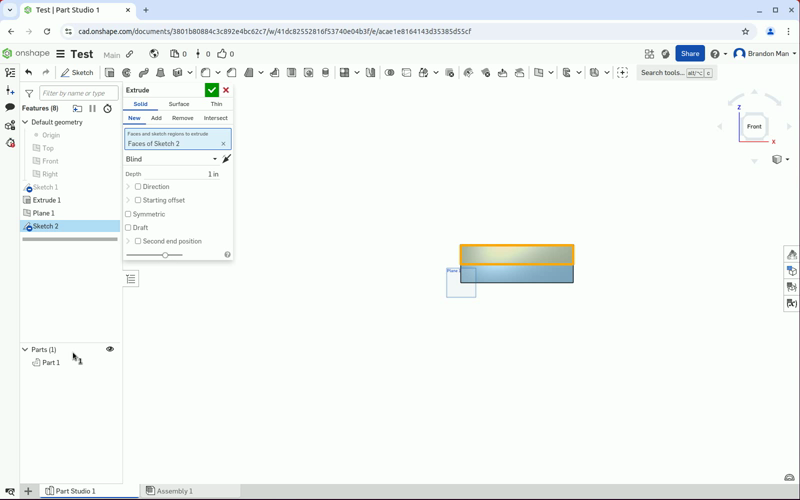
mouse_move(143, 106)
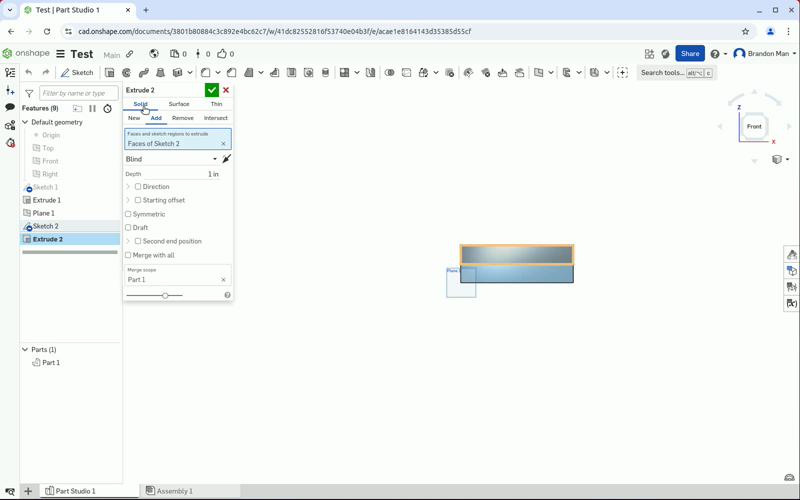
click(143, 106)
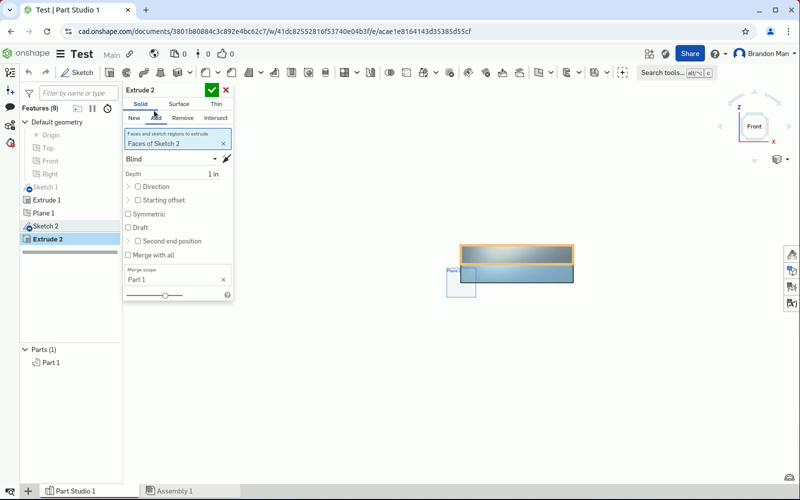
mouse_move(186, 120)
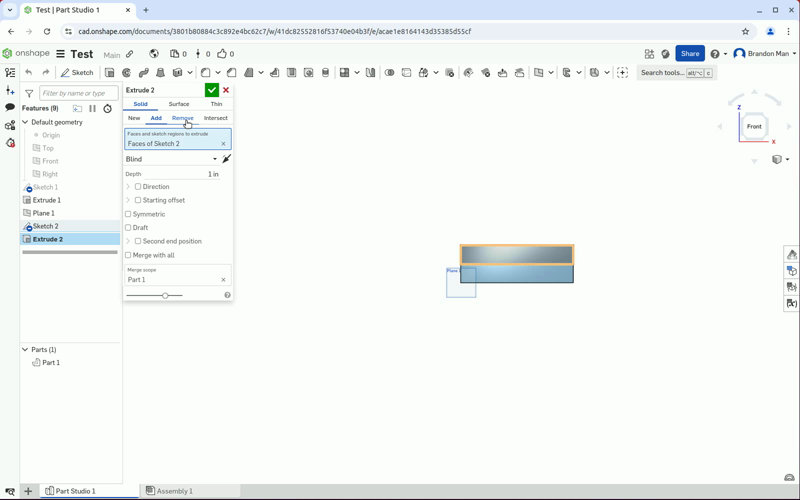
click(186, 120)
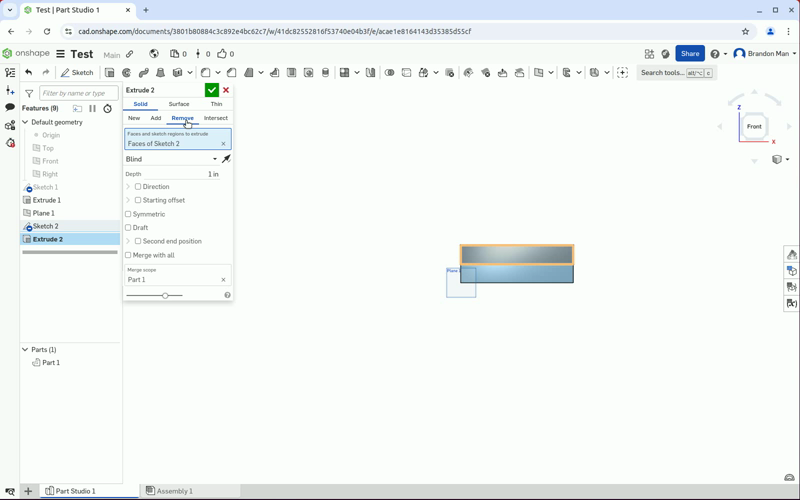
key(tab, 4)
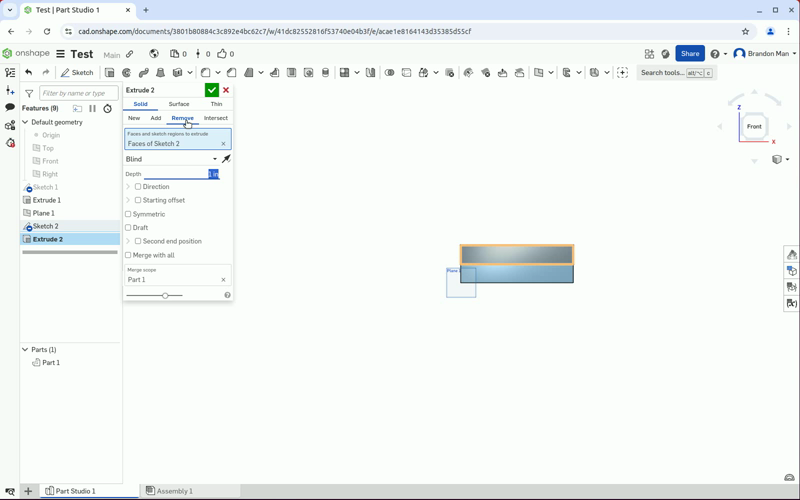
text(3.851)
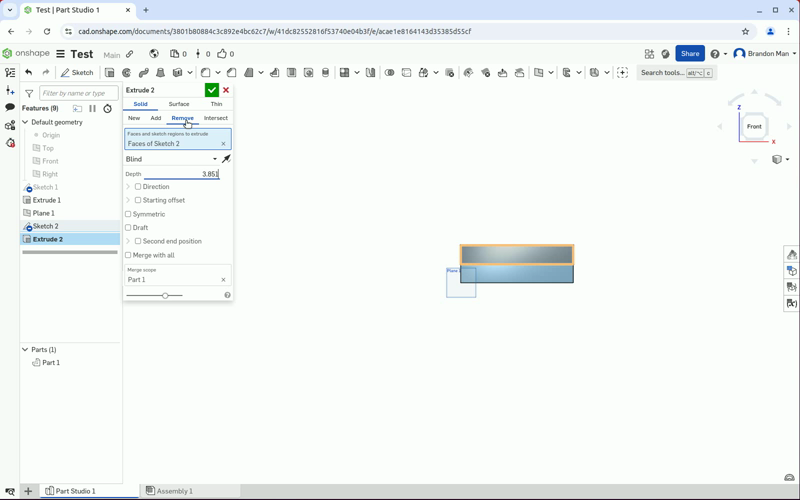
key(tab, 6)
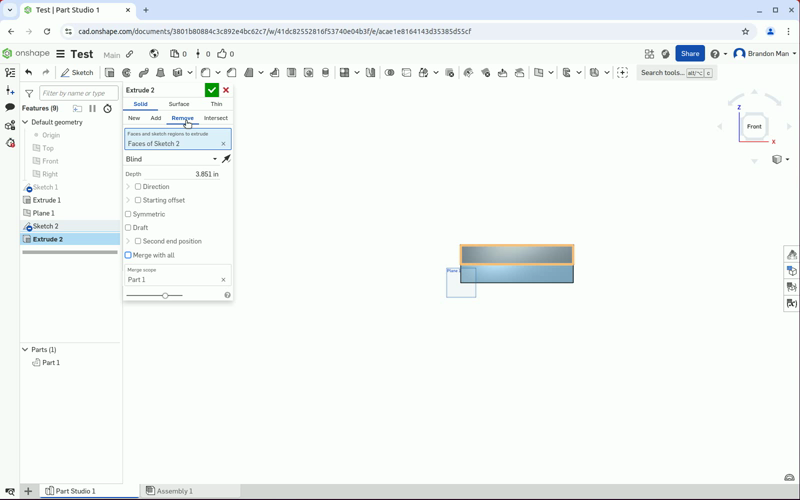
key(space)
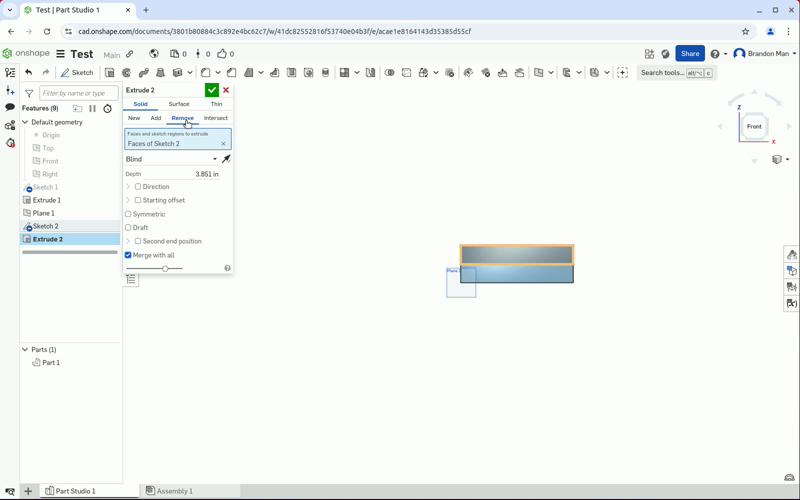
key(enter)
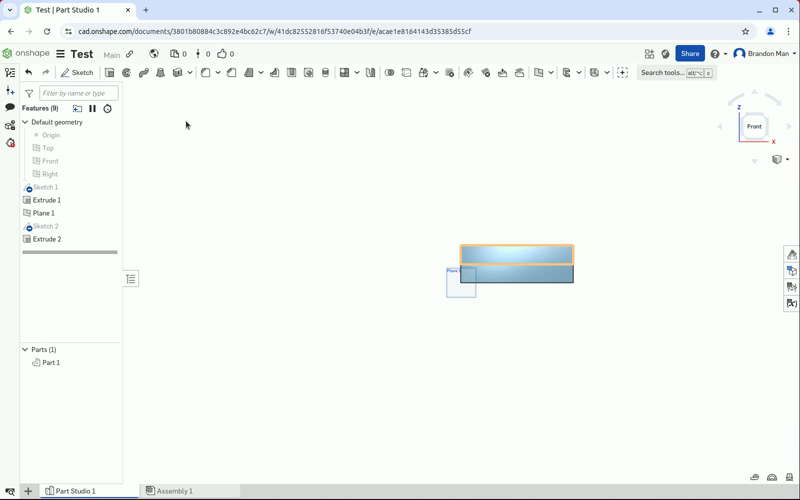
key(shift+h)
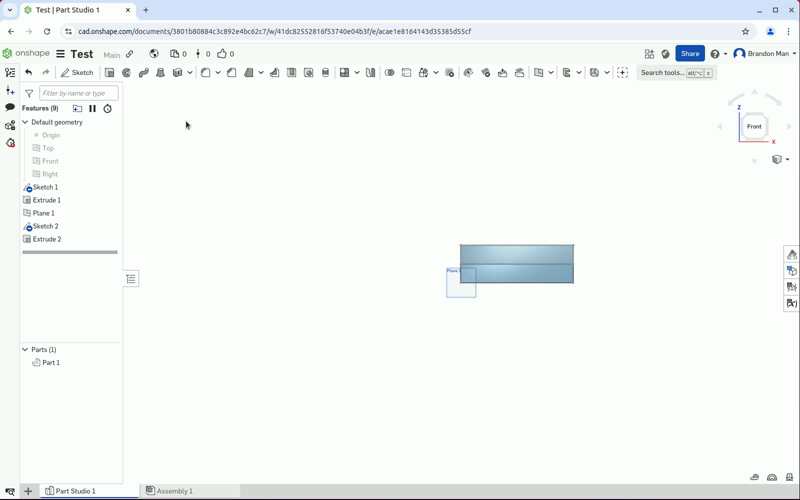
key(shift+h)
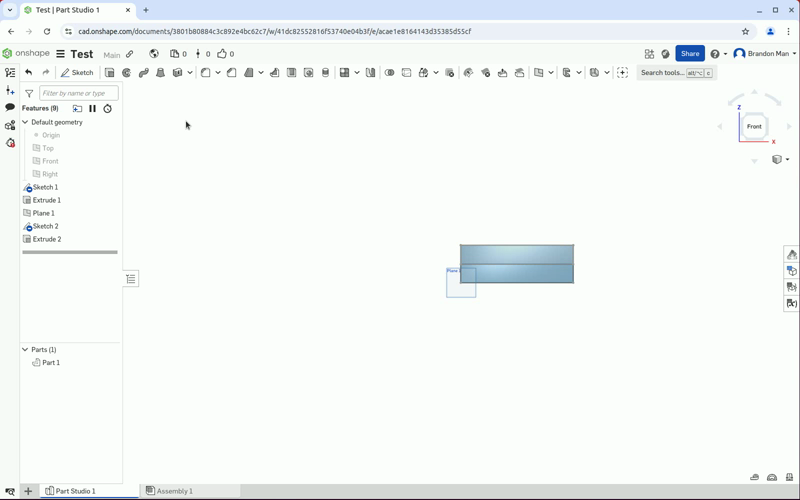
key(shift+7)
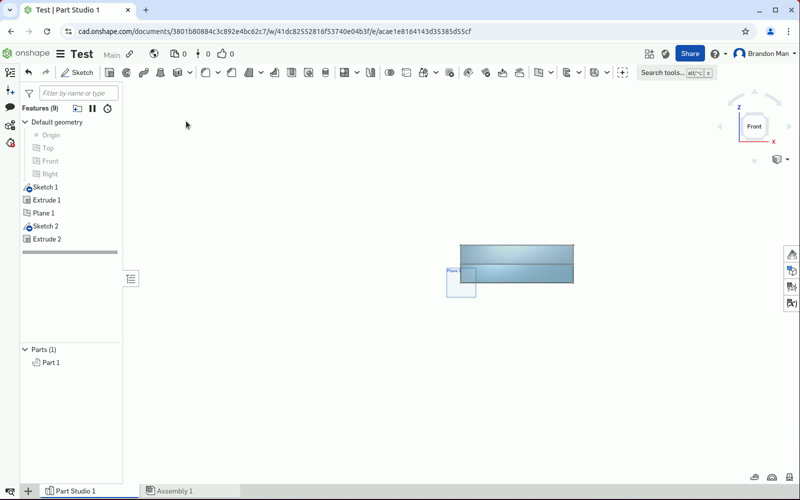
key(left, 2)
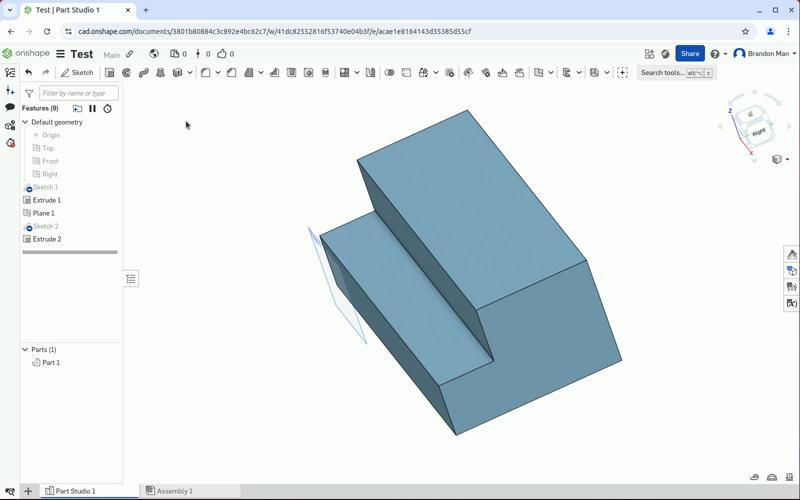
key(down, 2)
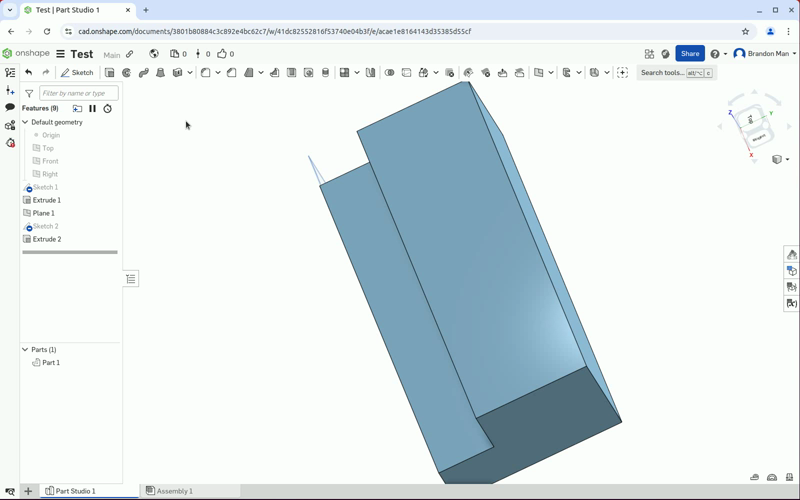
key(up, 2)
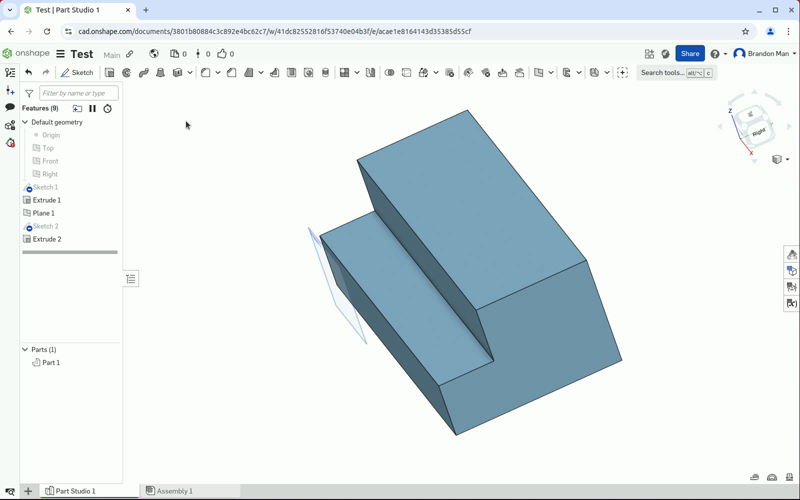
key(right, 2)
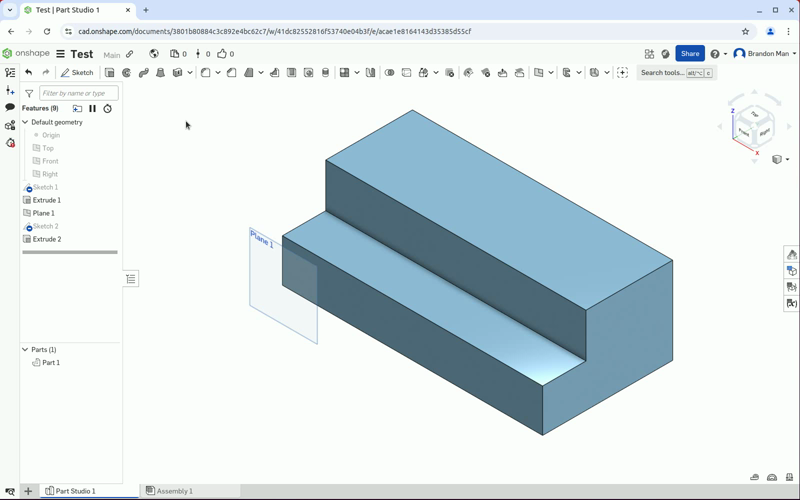
mouse_move(73, 189)
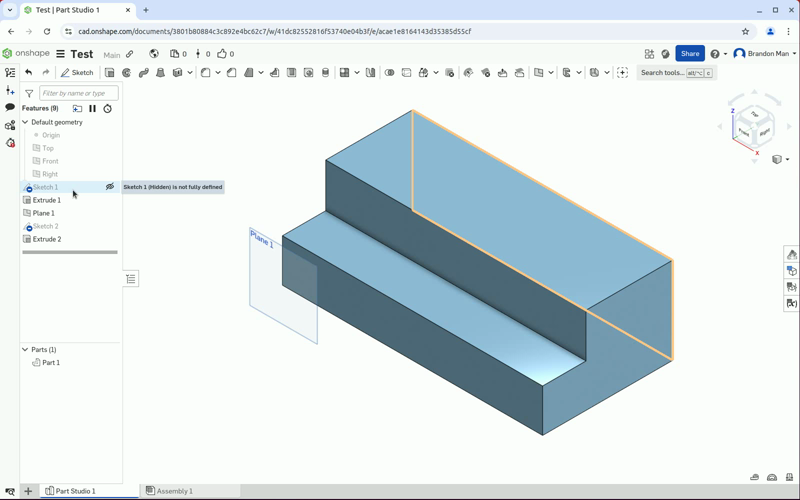
click(73, 189)